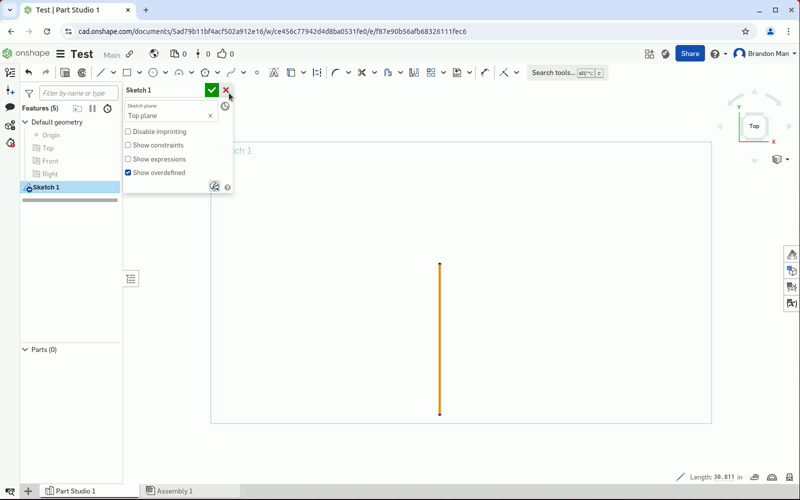
key(shift+h)
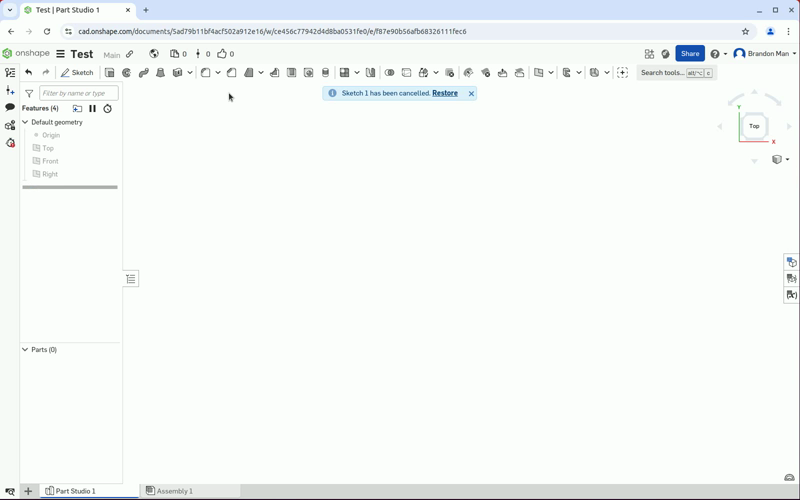
mouse_move(73, 352)
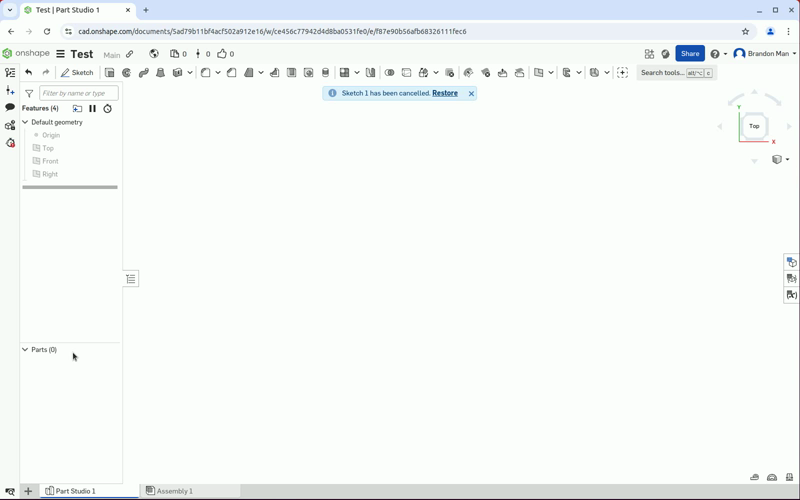
key(y)
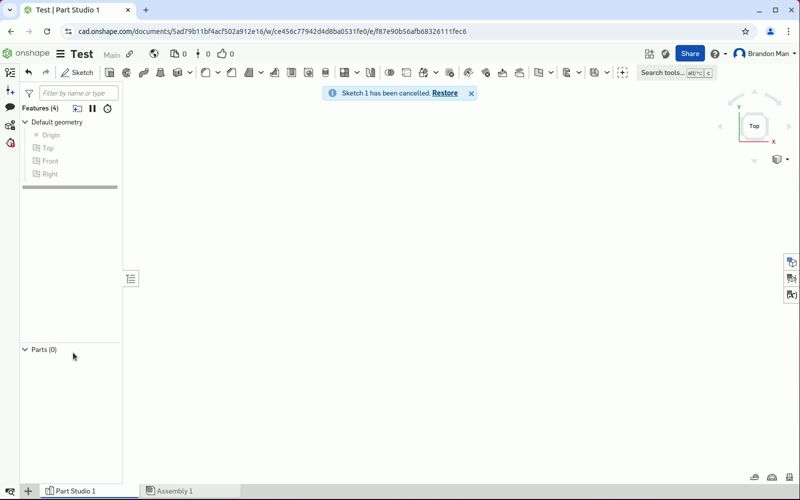
key(shift+p)
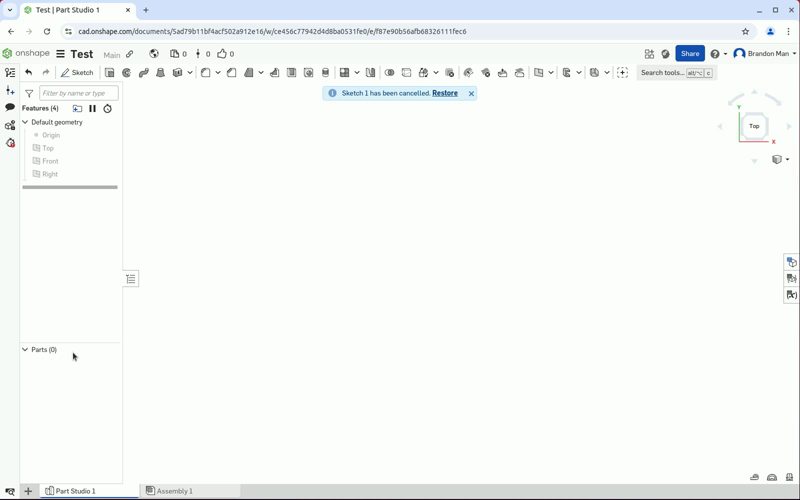
key(space)
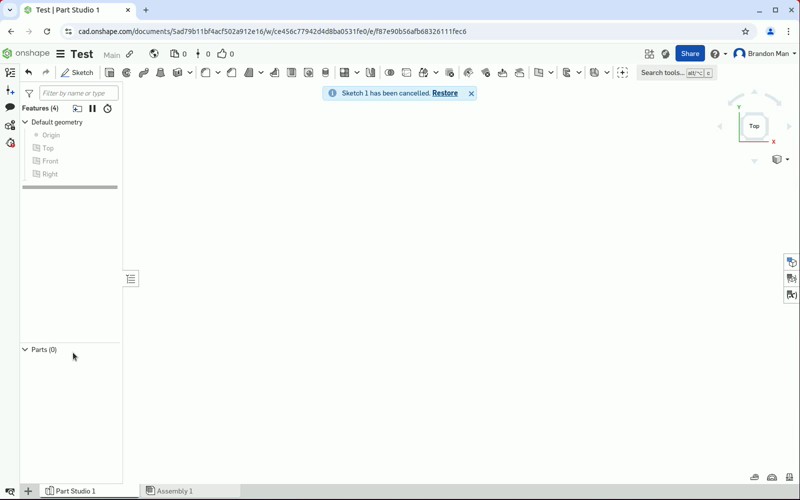
key_down(shift)
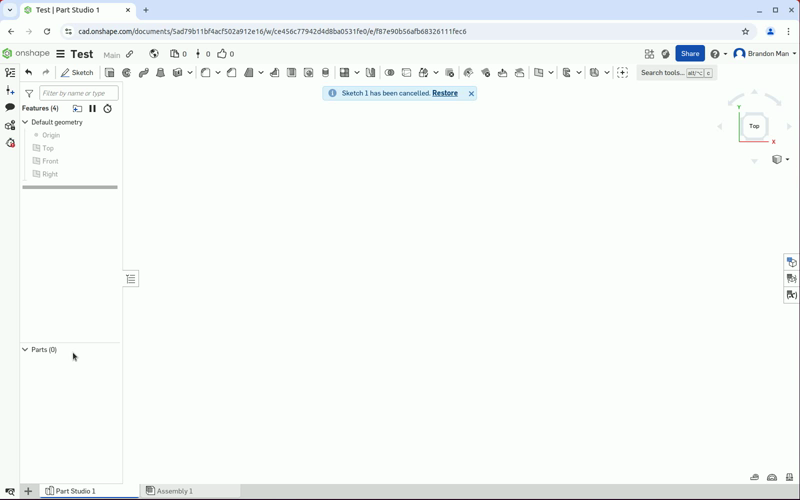
key(up)
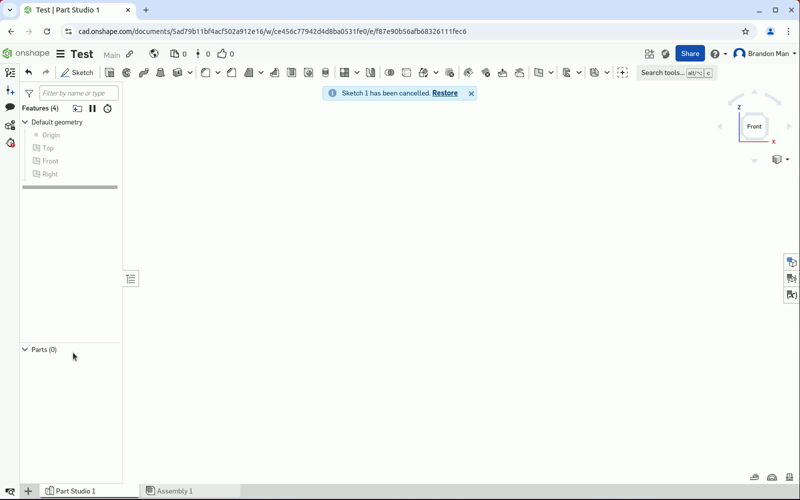
key_up(shift)
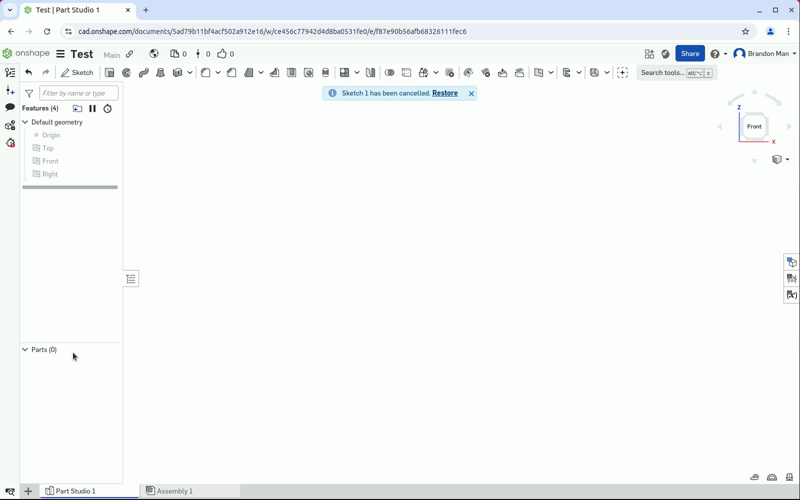
mouse_move(73, 352)
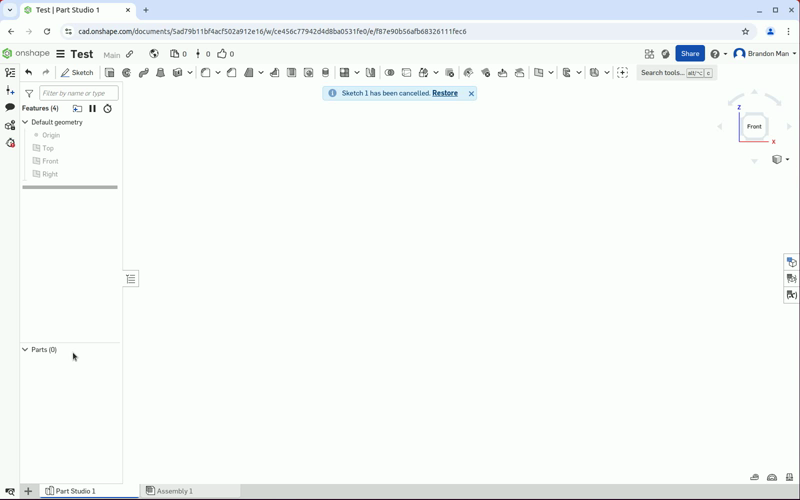
key(shift+y)
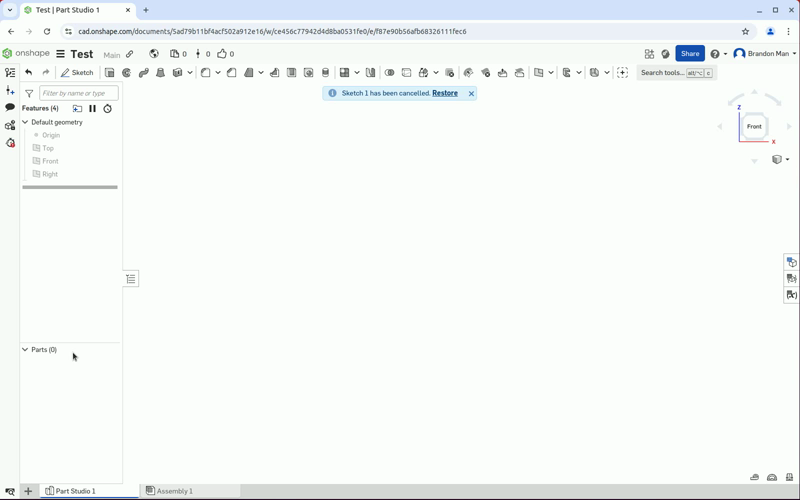
key(shift+s)
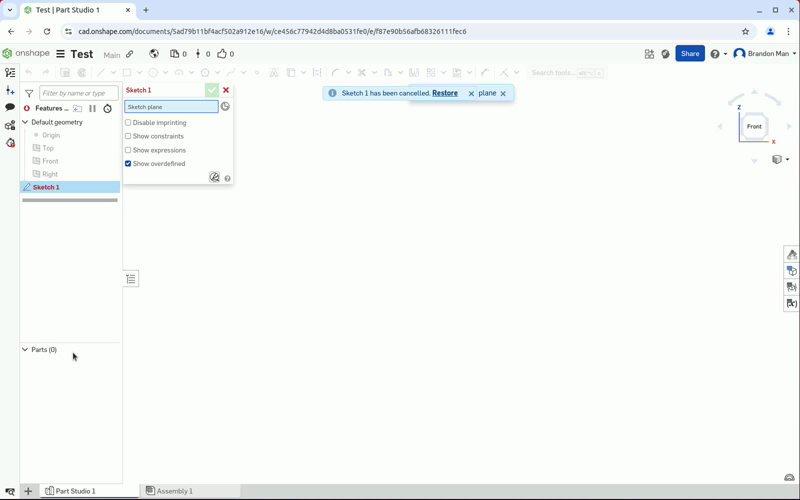
mouse_move(73, 163)
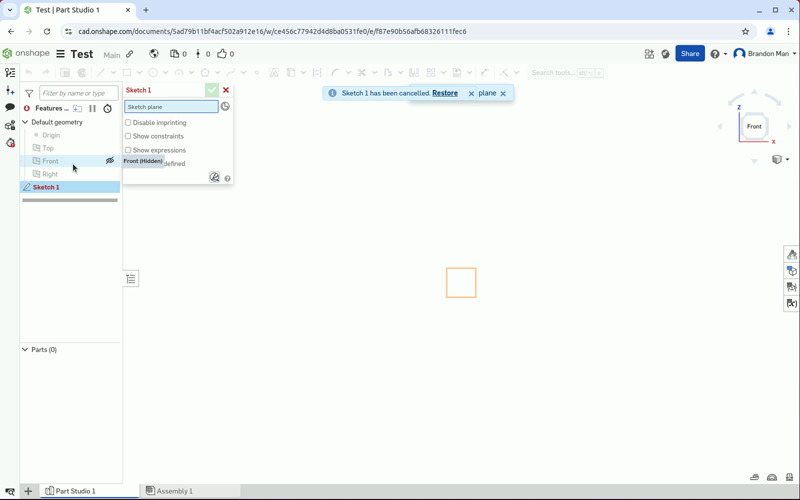
click(73, 163)
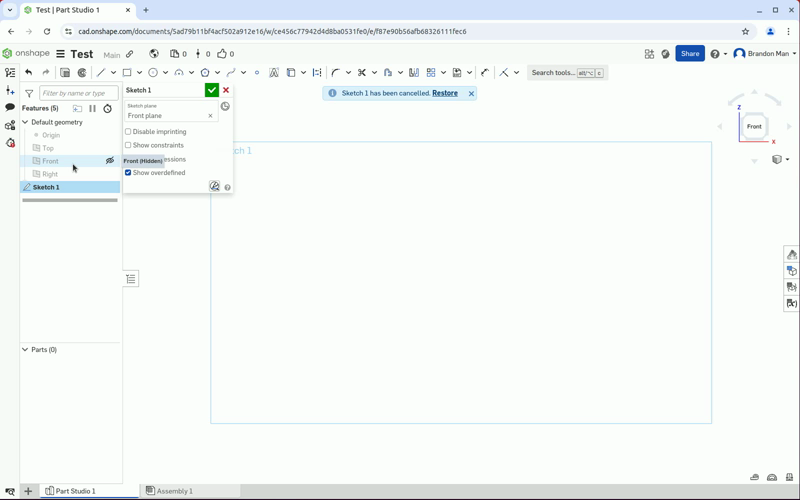
mouse_move(73, 352)
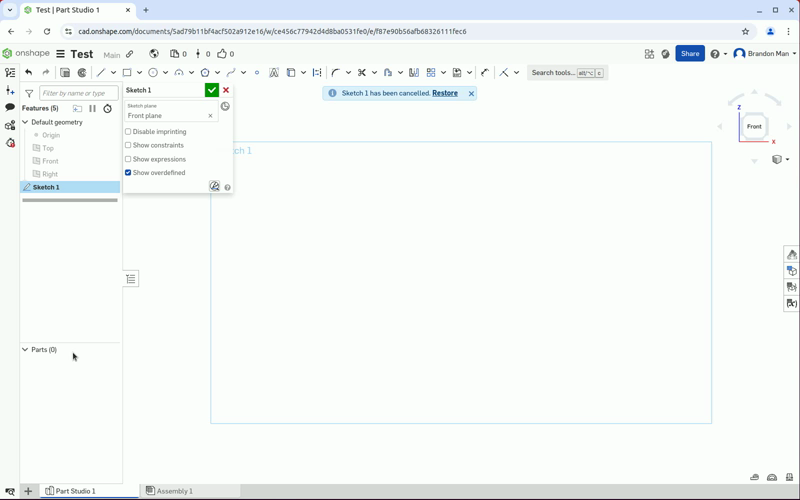
key(y)
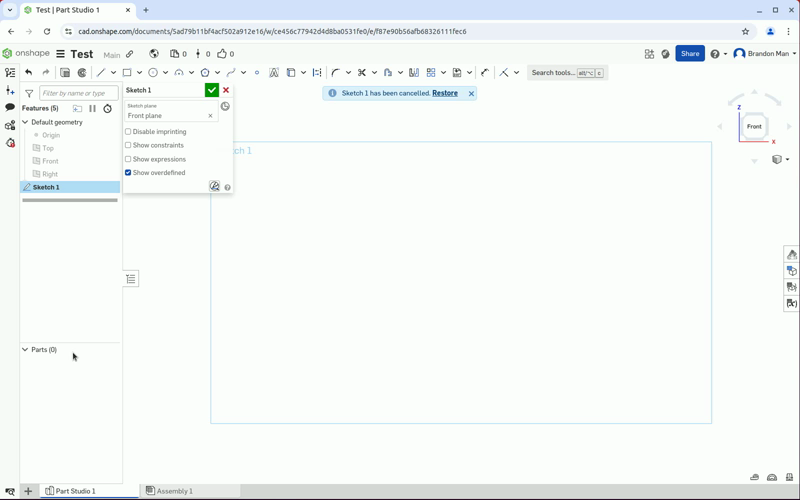
key(c)
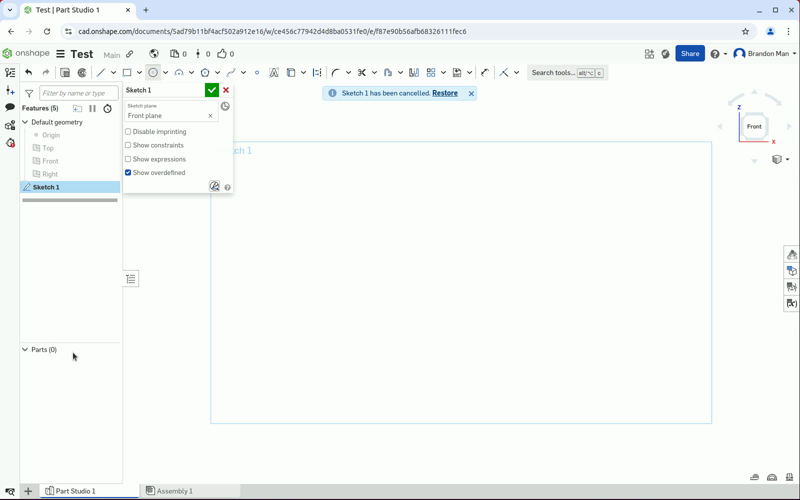
key_down(shift)
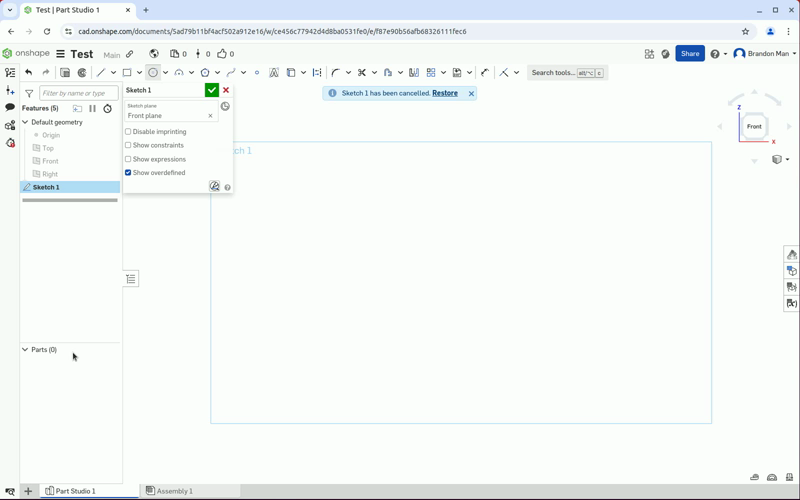
mouse_move(461, 282)
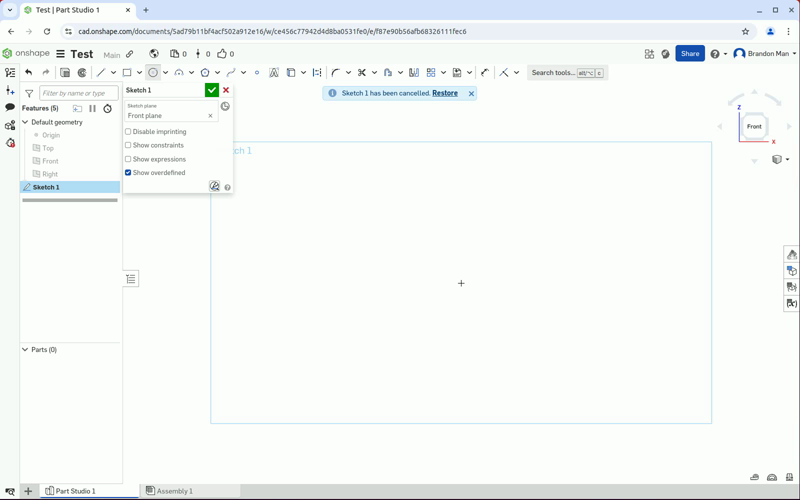
click(461, 282)
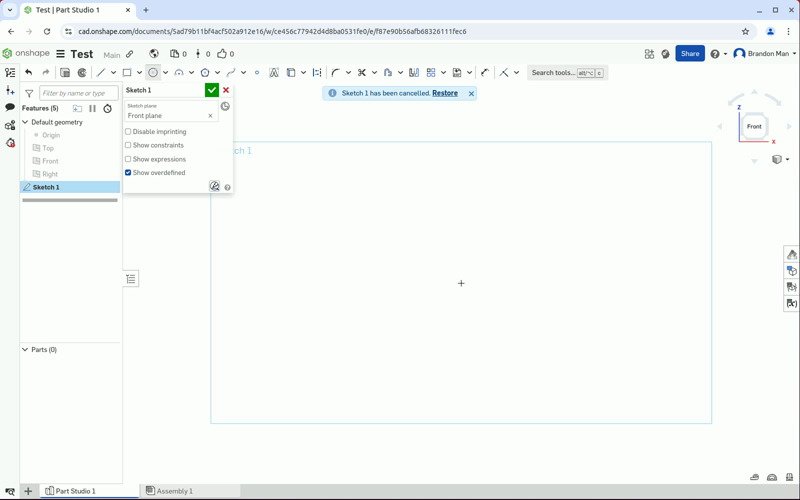
key_up(shift)
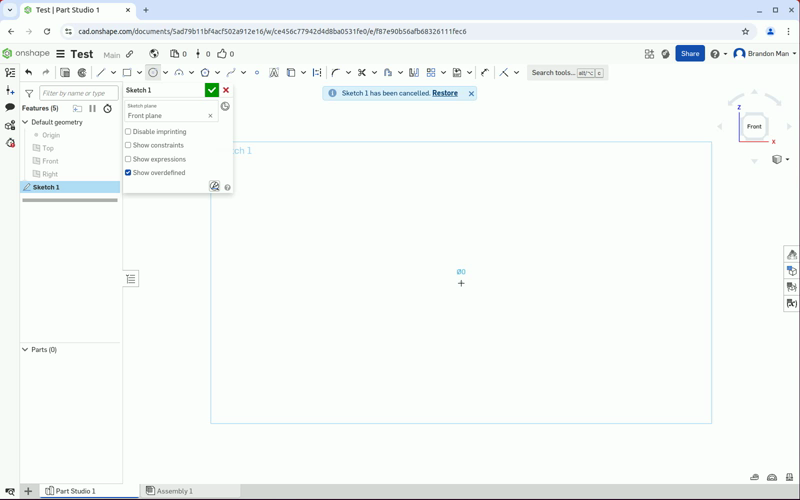
mouse_move(497, 282)
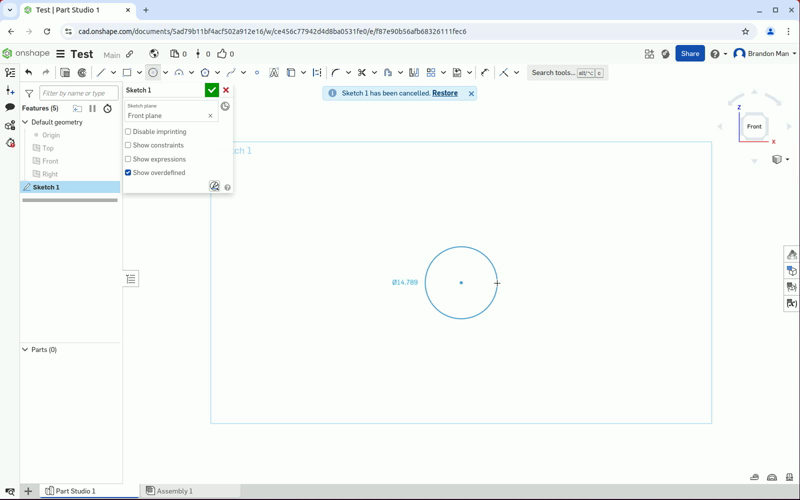
click(497, 282)
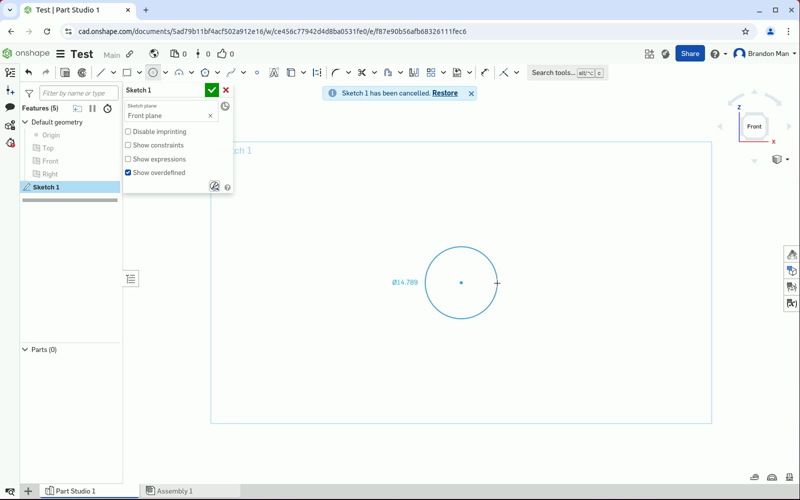
key(esc)
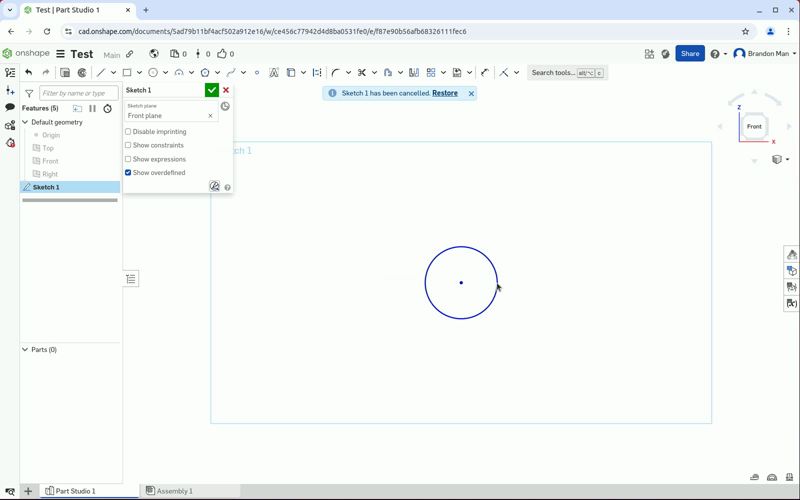
key(c)
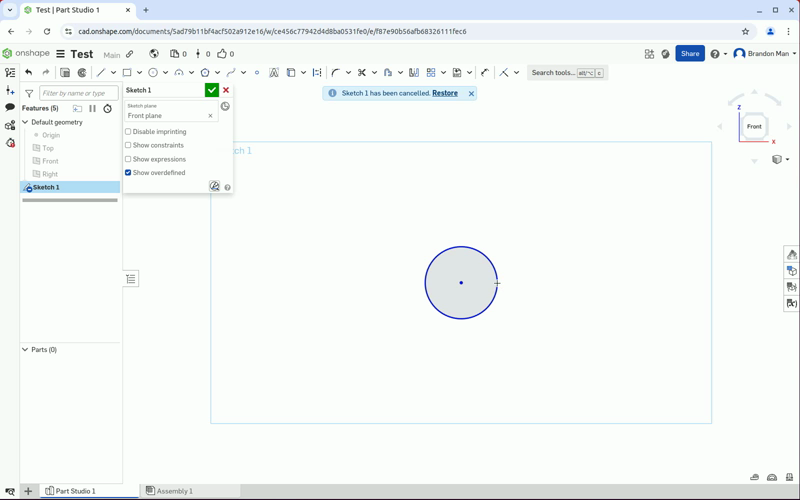
key_down(shift)
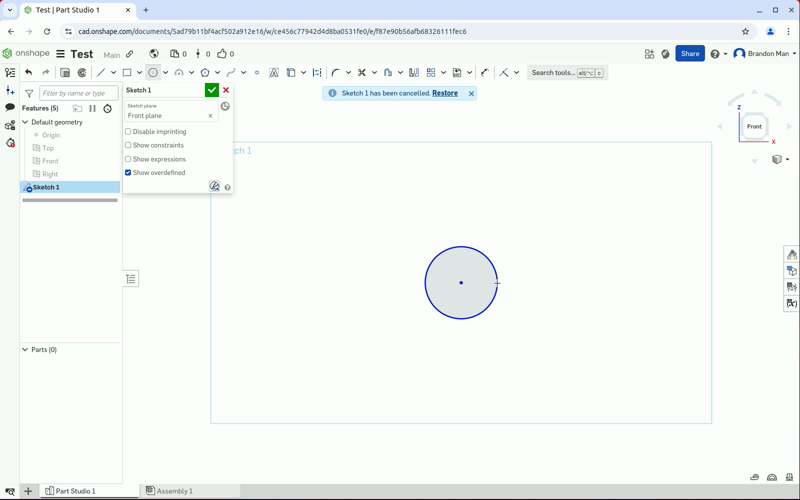
mouse_move(461, 282)
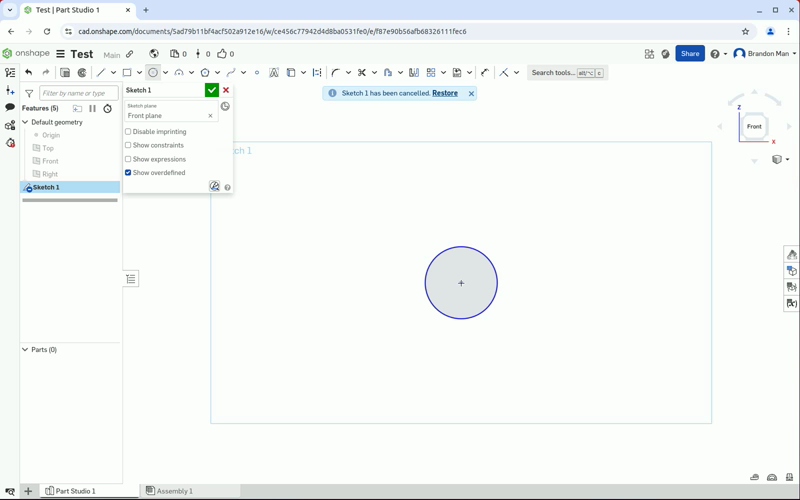
click(461, 282)
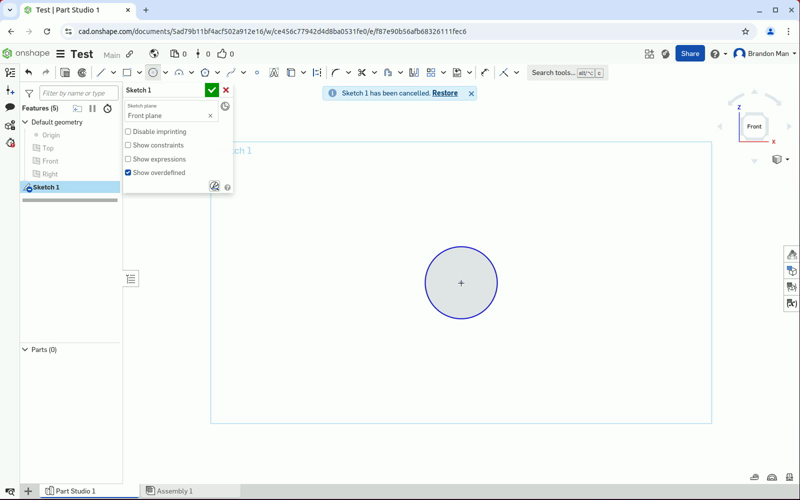
key_up(shift)
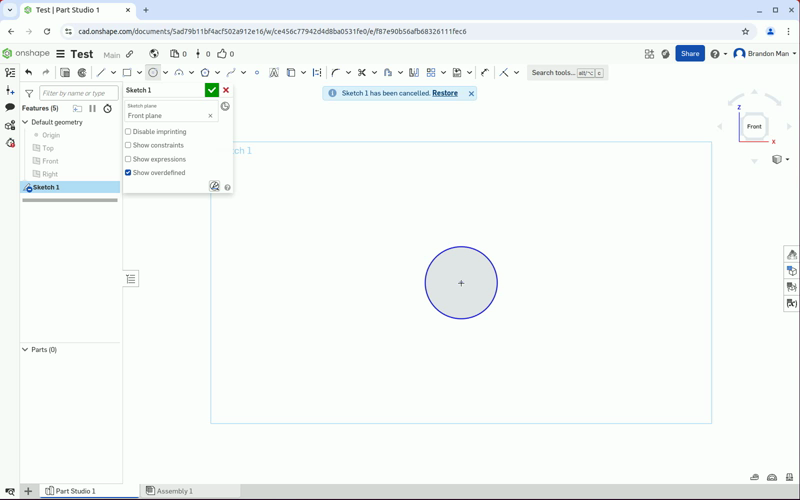
mouse_move(479, 282)
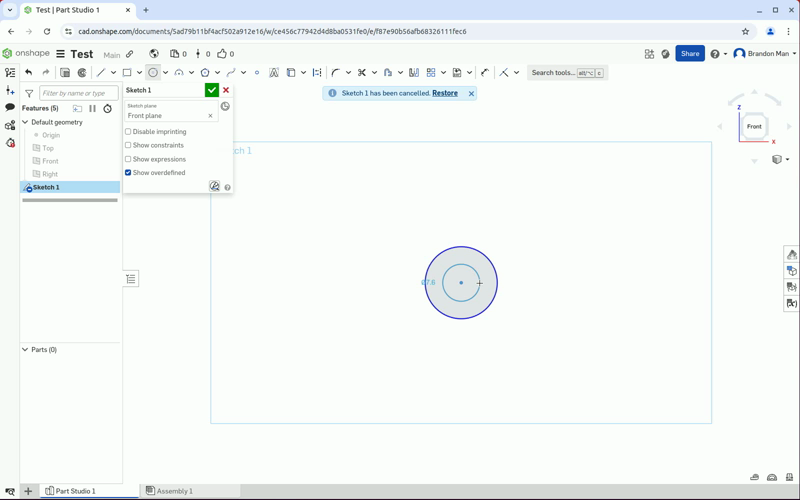
click(479, 282)
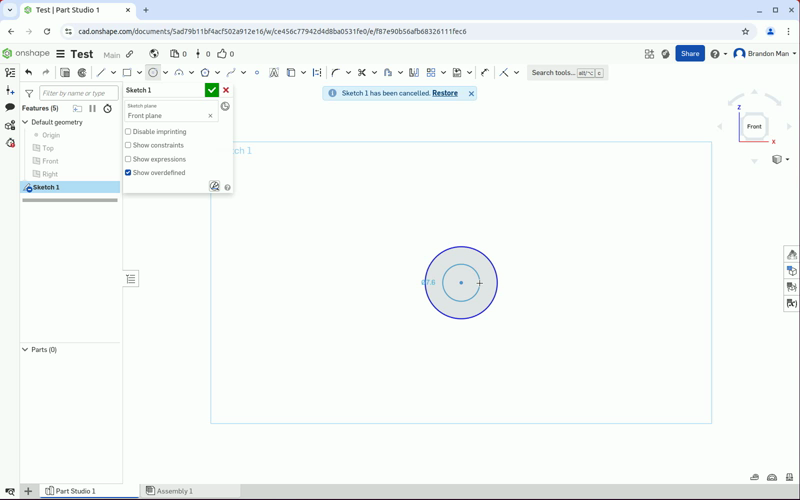
key(esc)
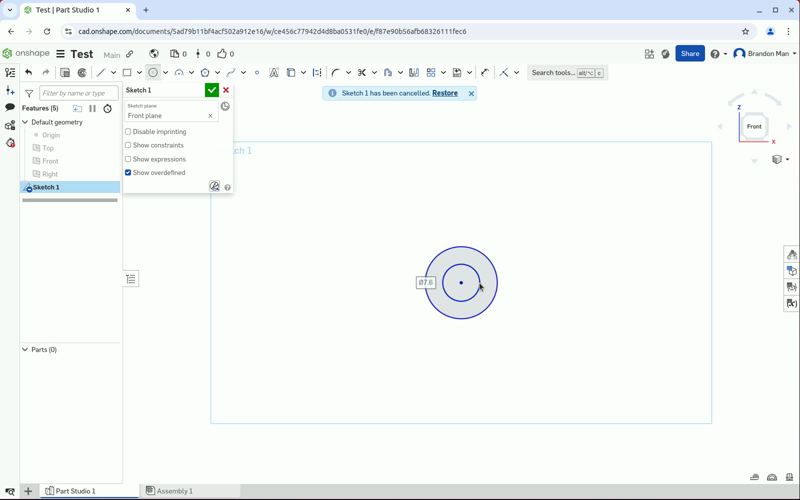
mouse_move(487, 291)
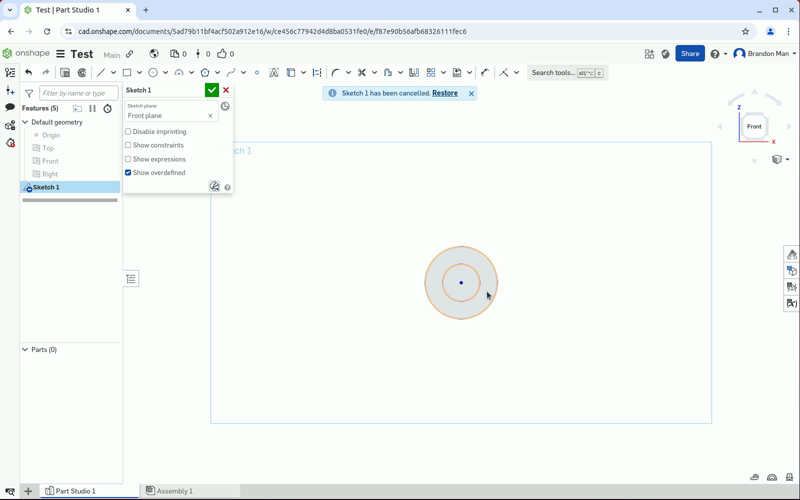
click(487, 291)
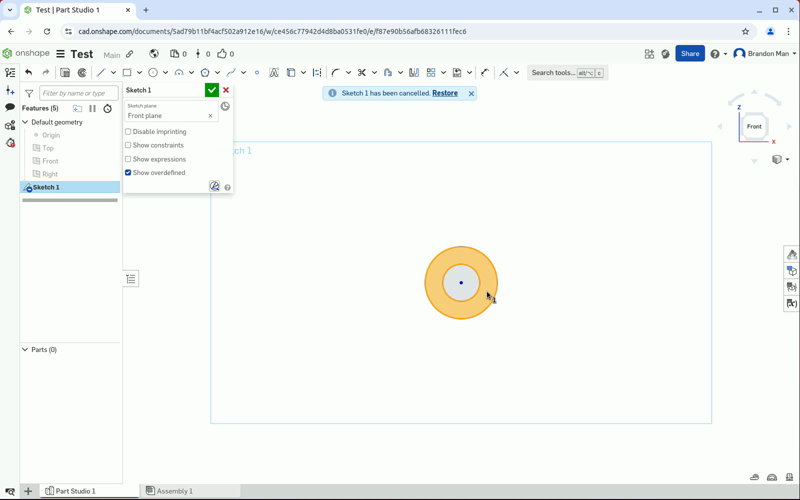
mouse_move(73, 352)
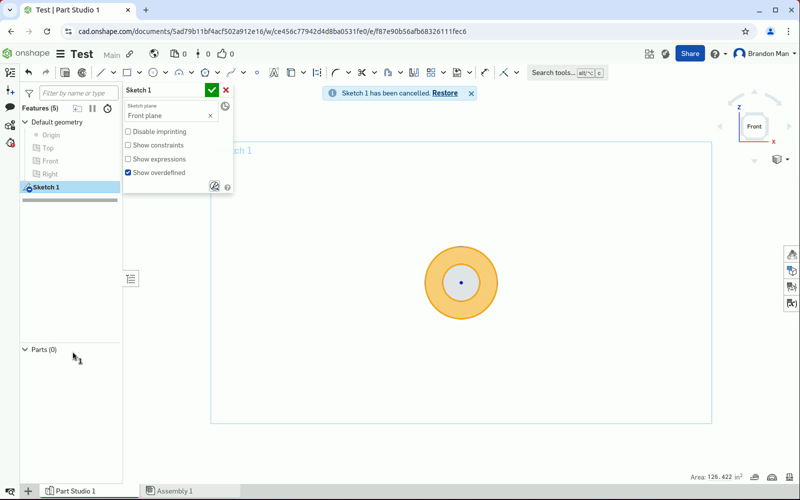
key(shift+y)
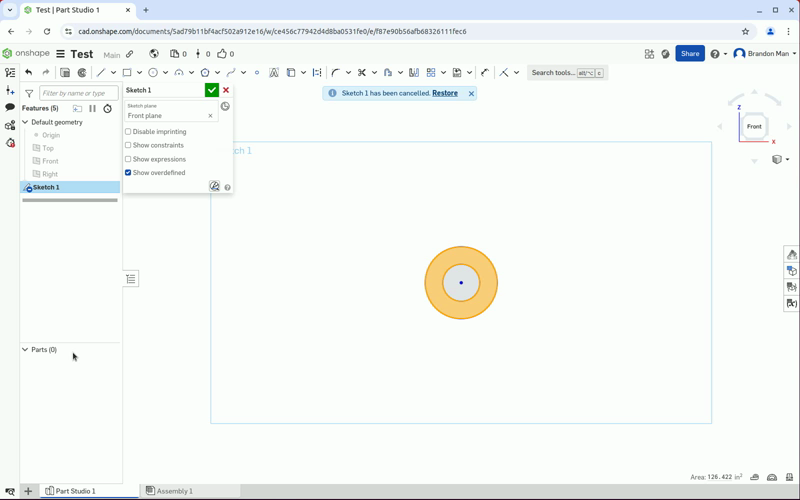
key(shift+e)
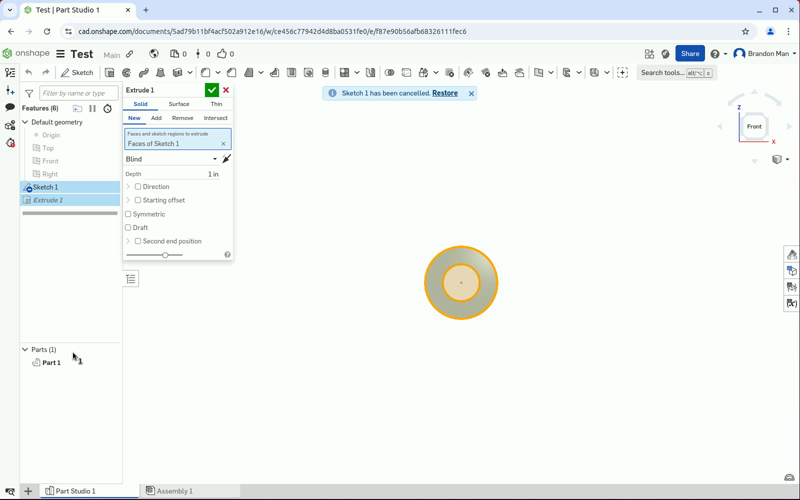
mouse_move(143, 106)
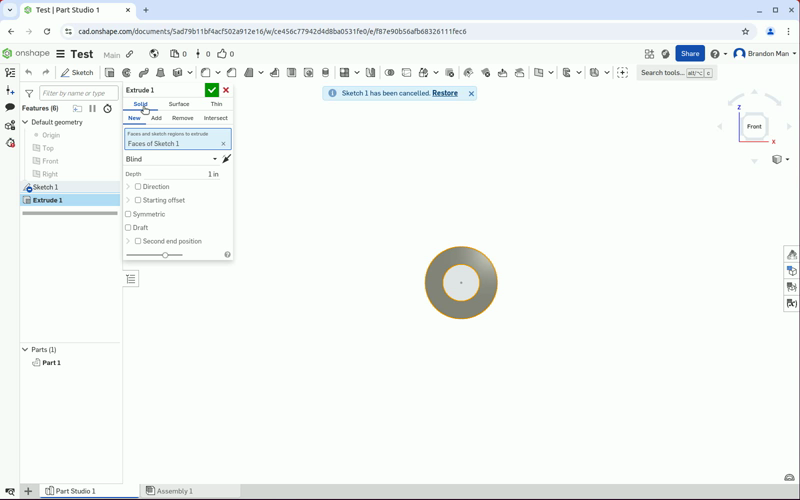
click(143, 106)
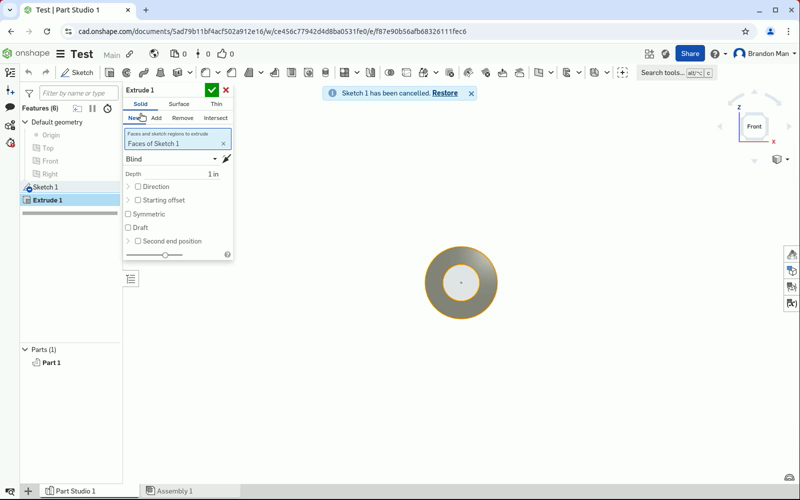
mouse_move(137, 120)
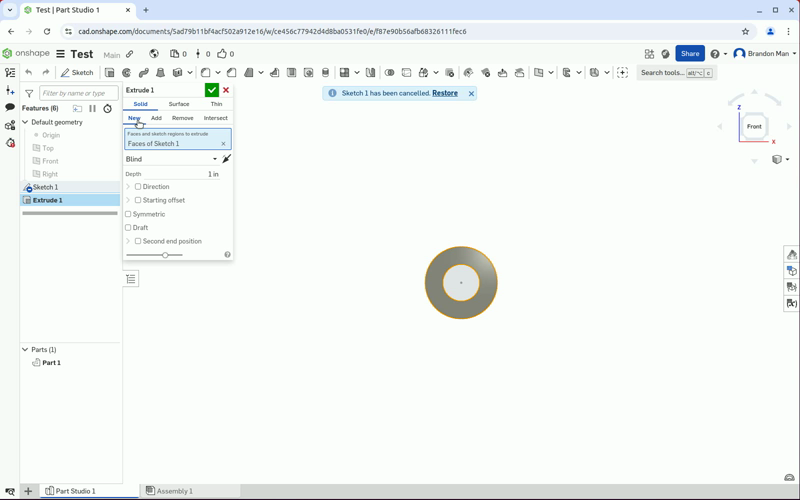
click(137, 120)
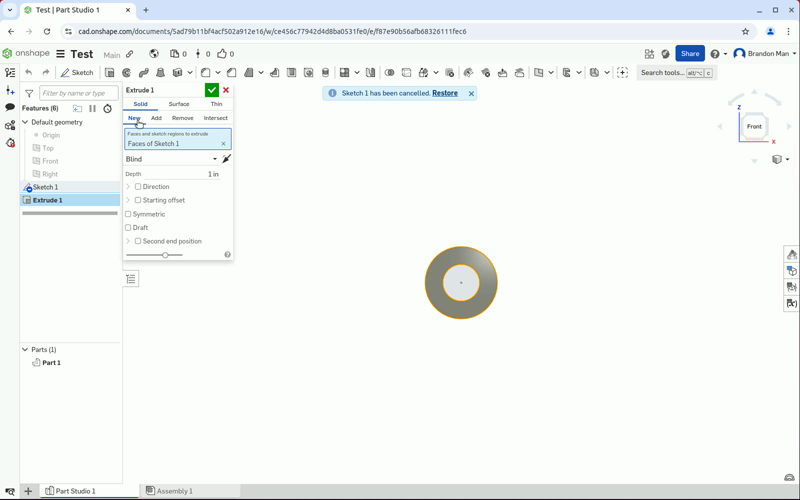
key(tab, 4)
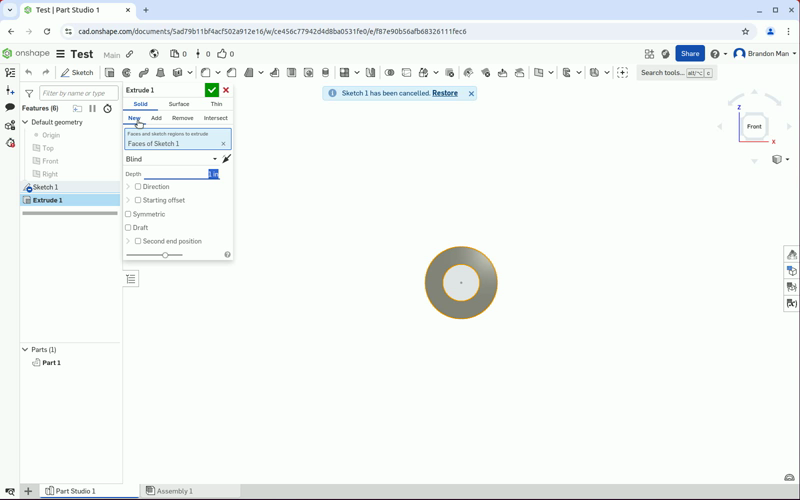
text(3.129)
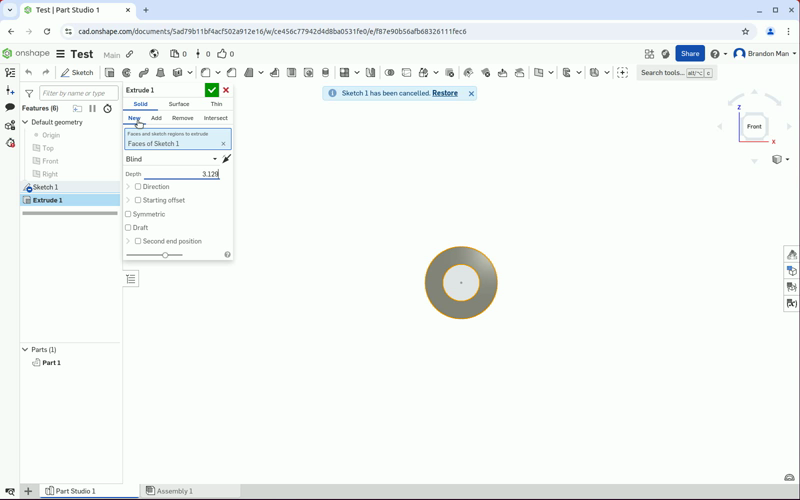
key(enter)
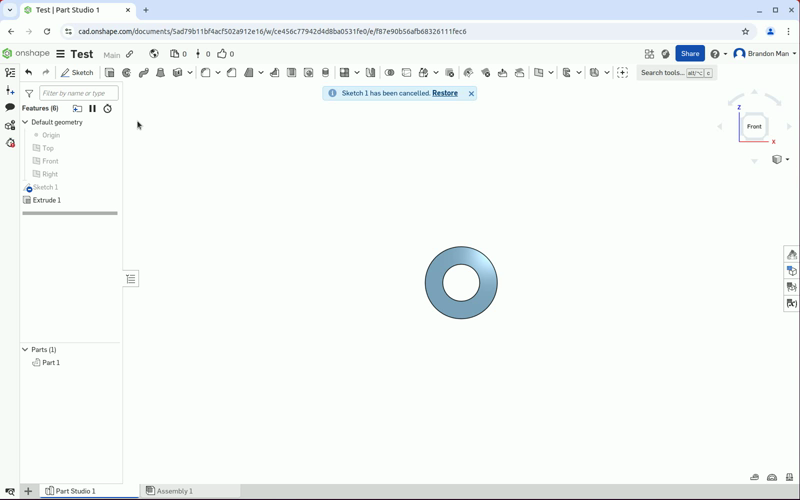
key(shift+h)
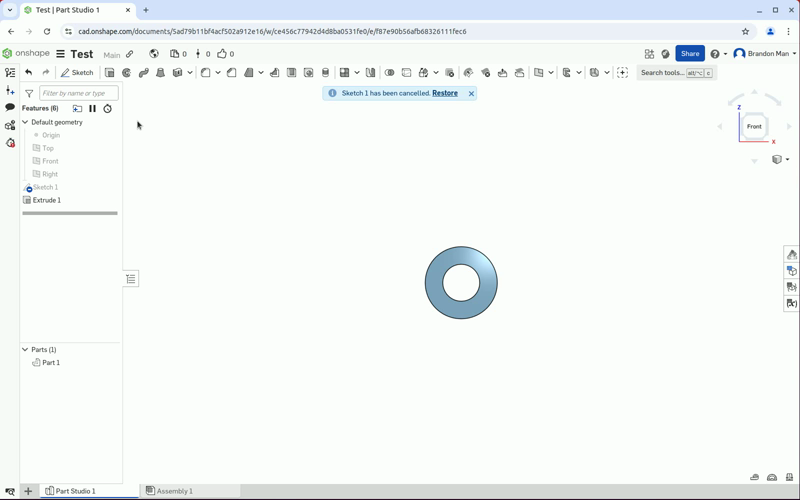
key(shift+h)
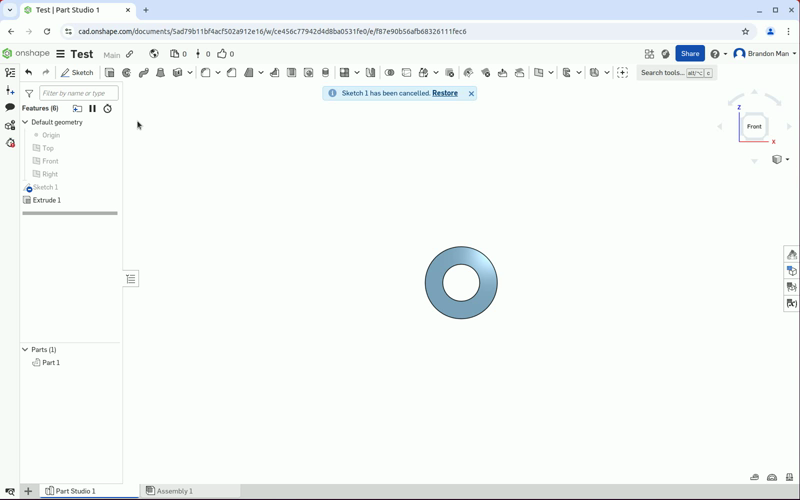
mouse_move(73, 189)
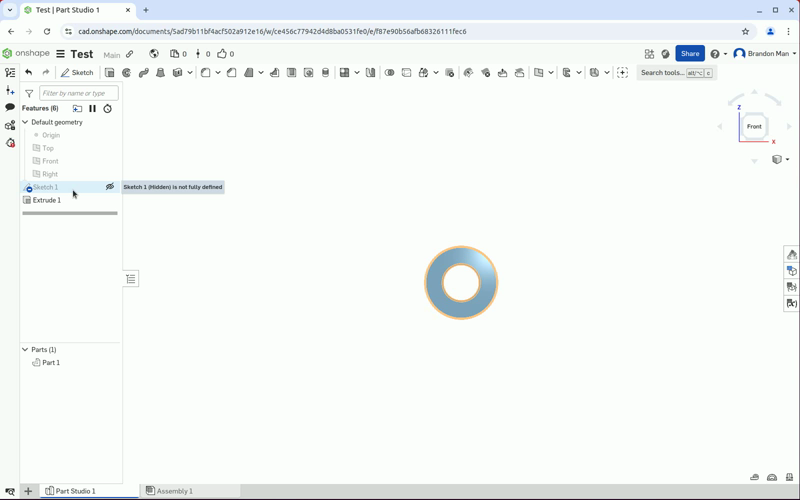
click(73, 189)
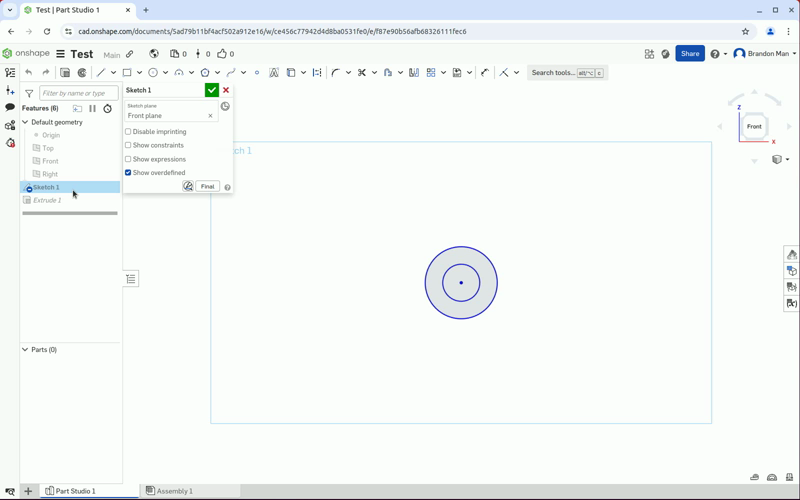
mouse_move(229, 92)
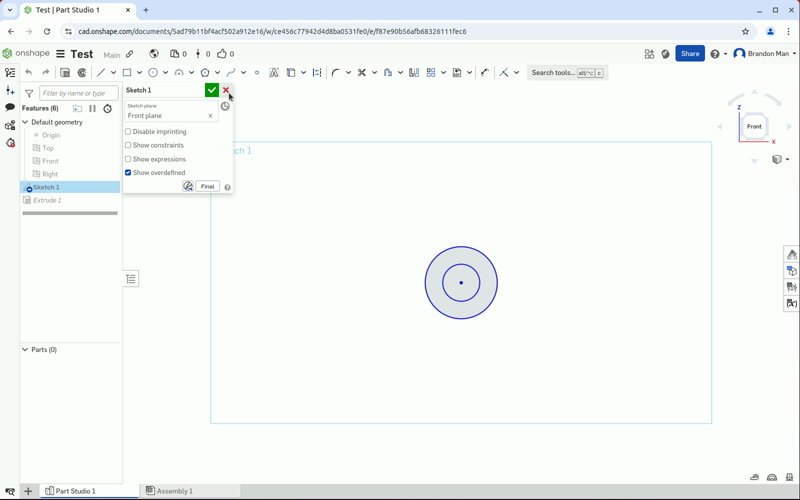
click(229, 92)
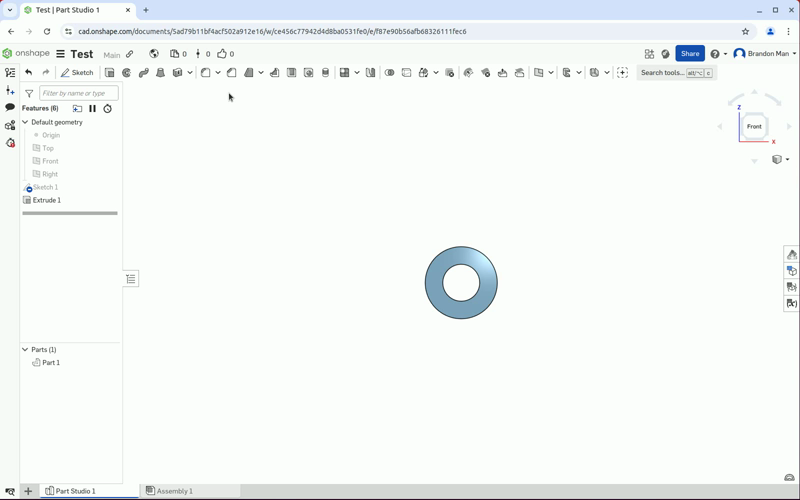
mouse_move(541, 75)
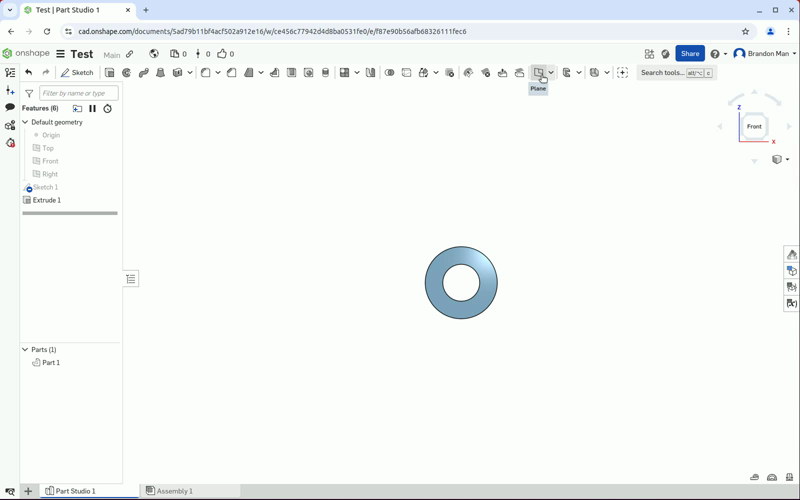
click(541, 75)
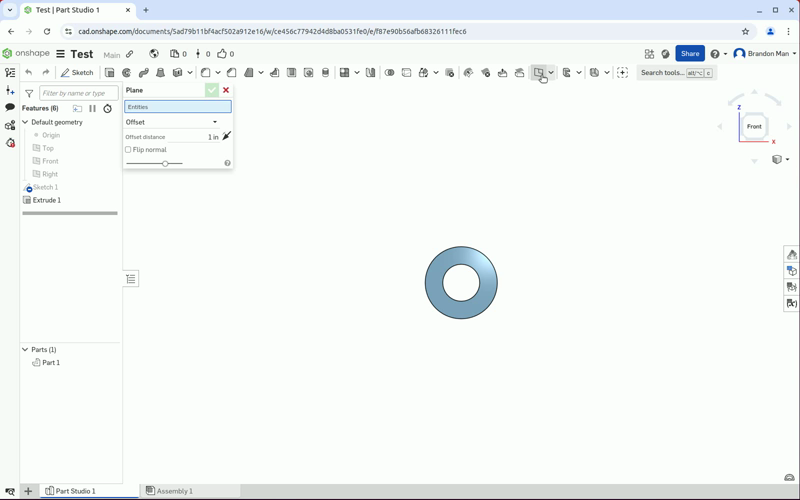
mouse_move(73, 163)
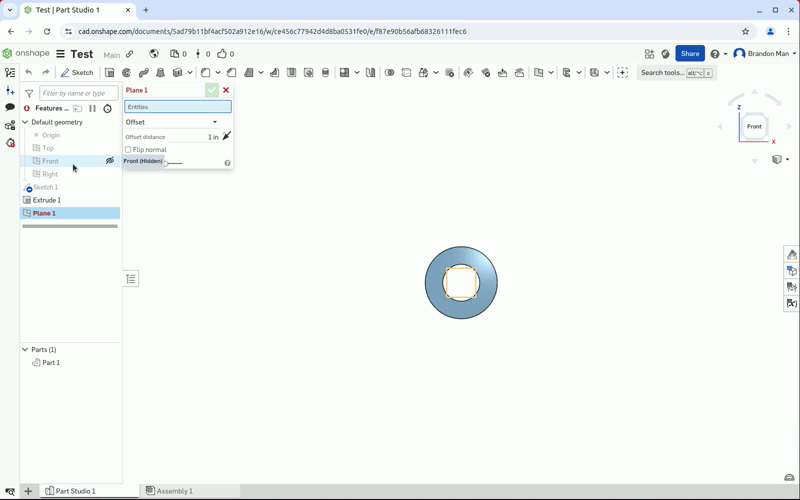
click(73, 163)
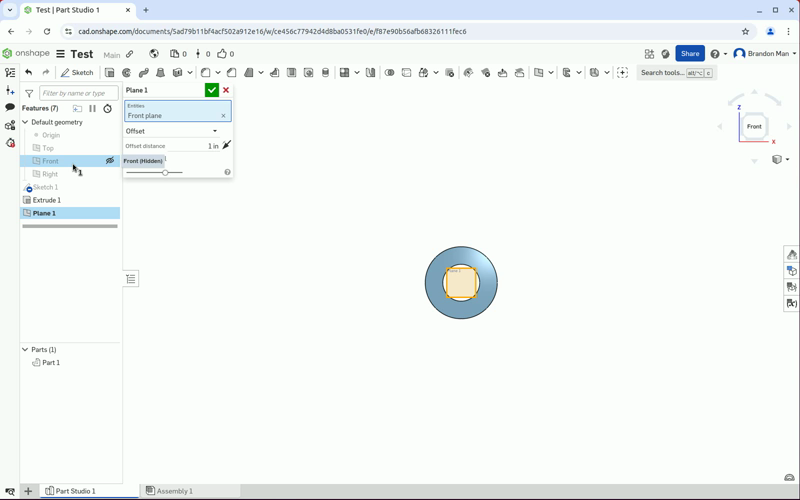
key(tab, 2)
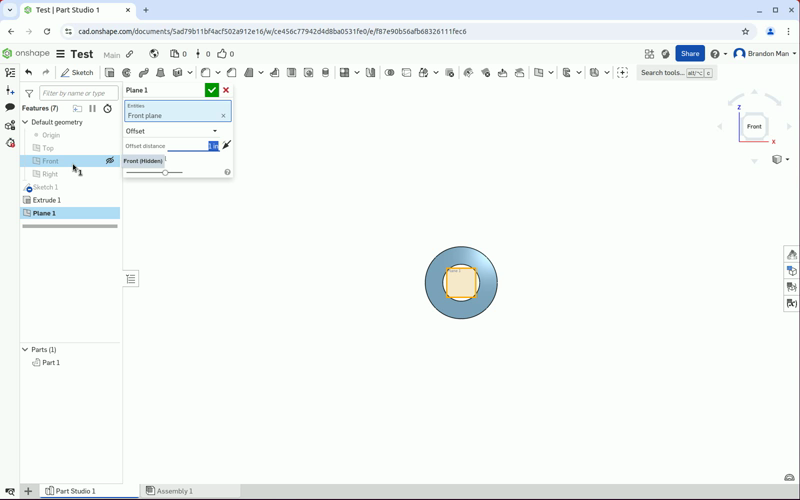
text(3.143)
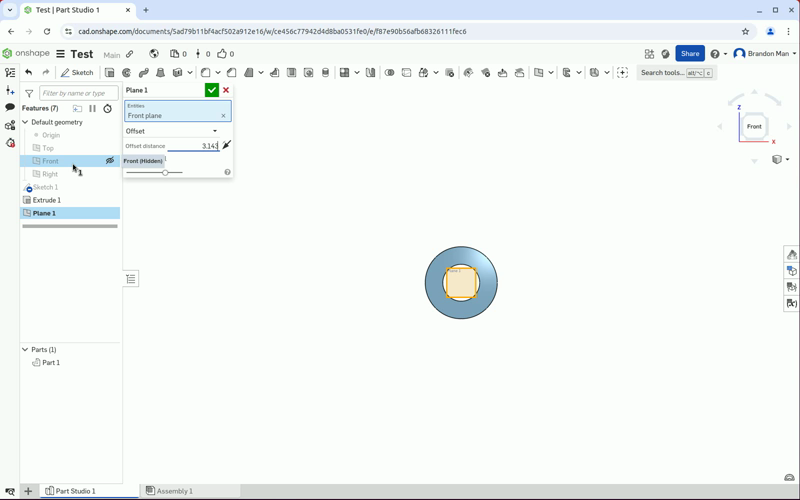
key(enter, 2)
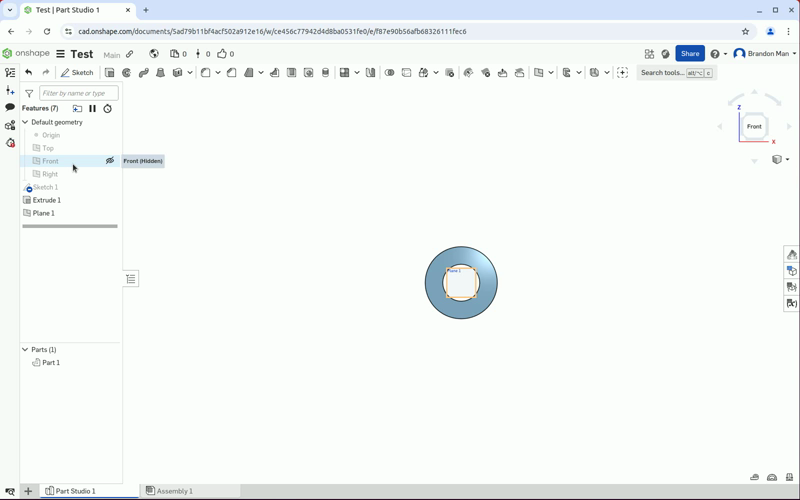
key(shift+s)
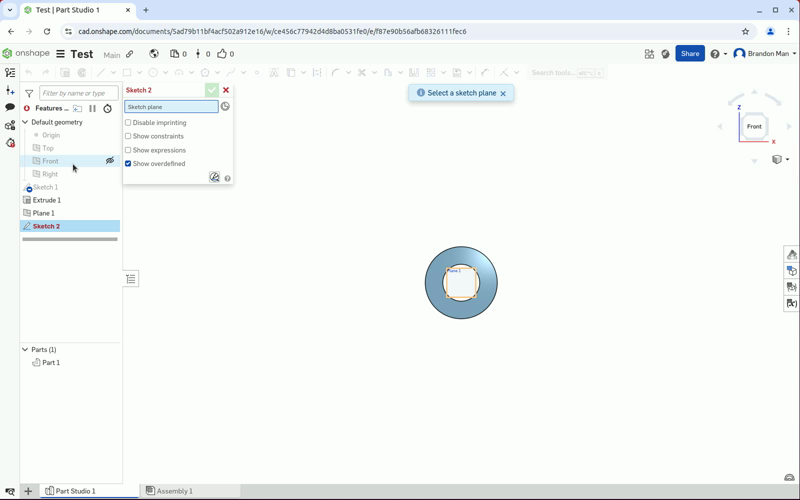
mouse_move(73, 215)
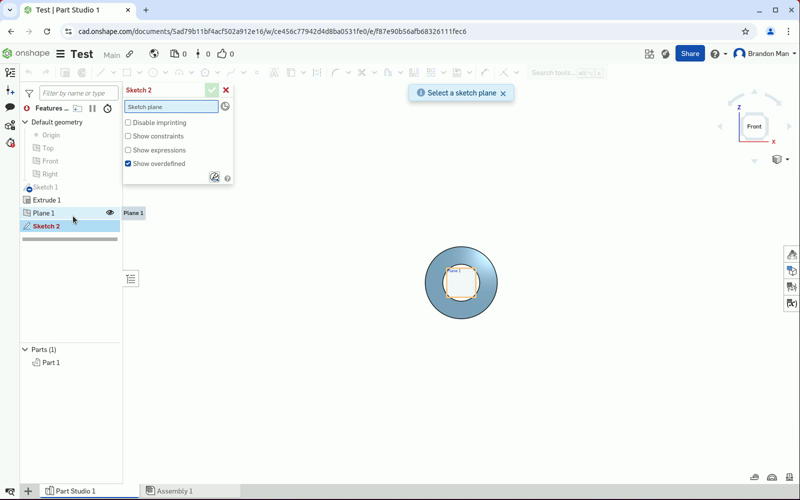
click(73, 215)
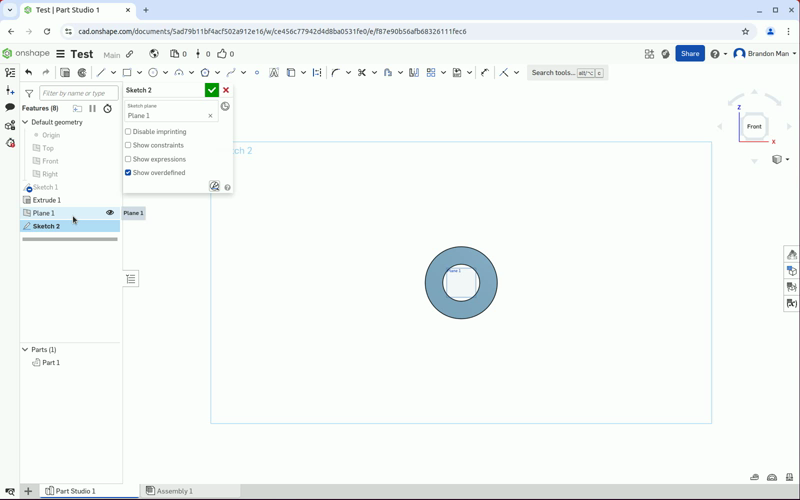
mouse_move(73, 352)
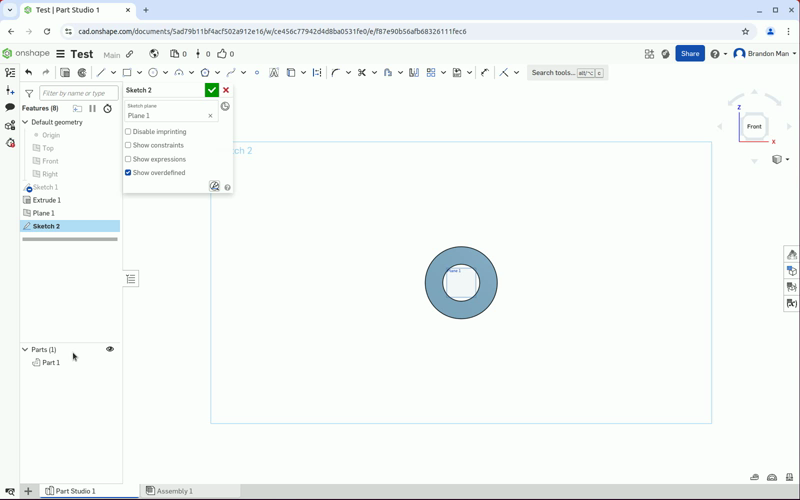
key(y)
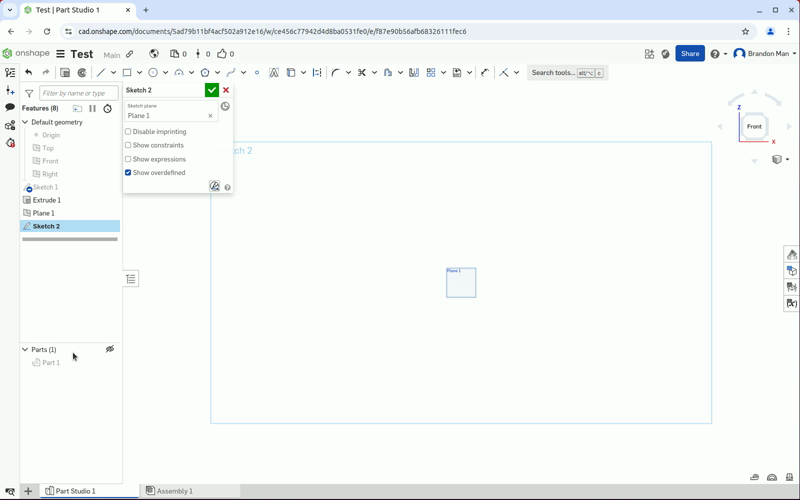
key(c)
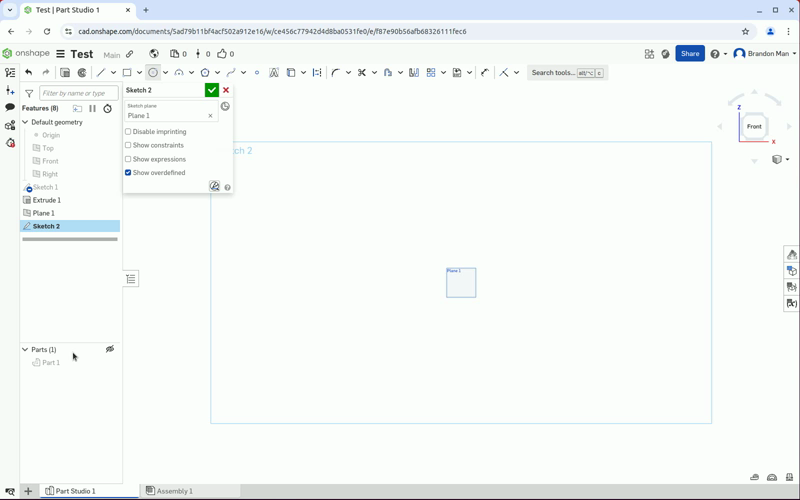
key_down(shift)
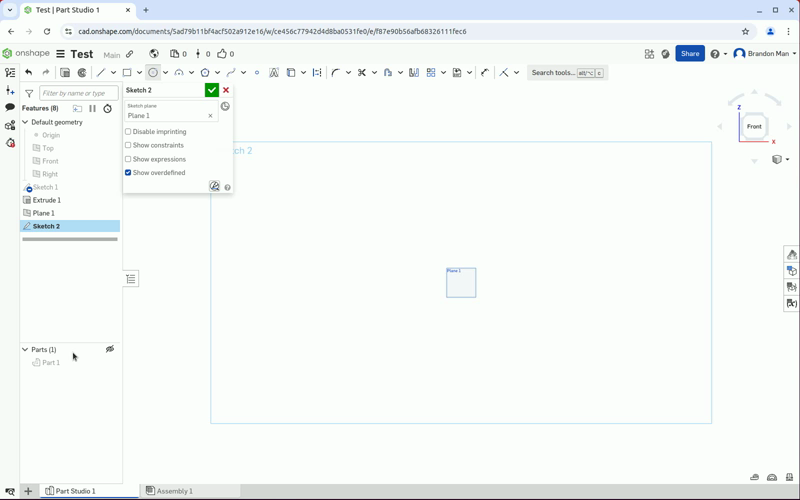
mouse_move(461, 282)
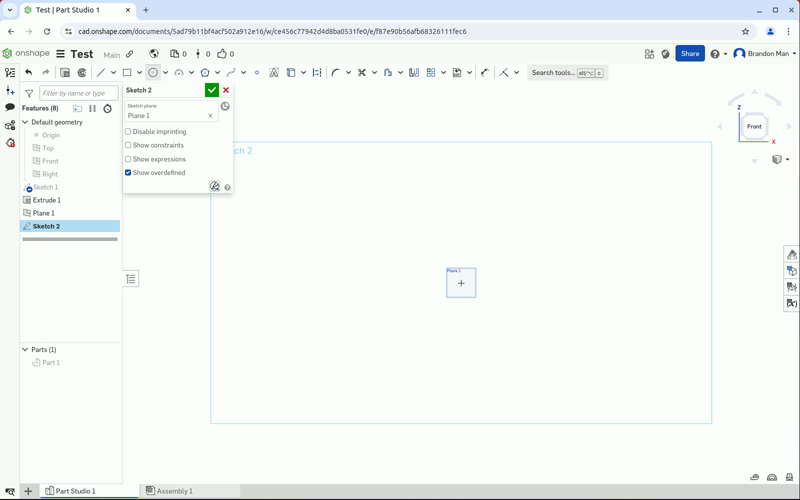
click(461, 282)
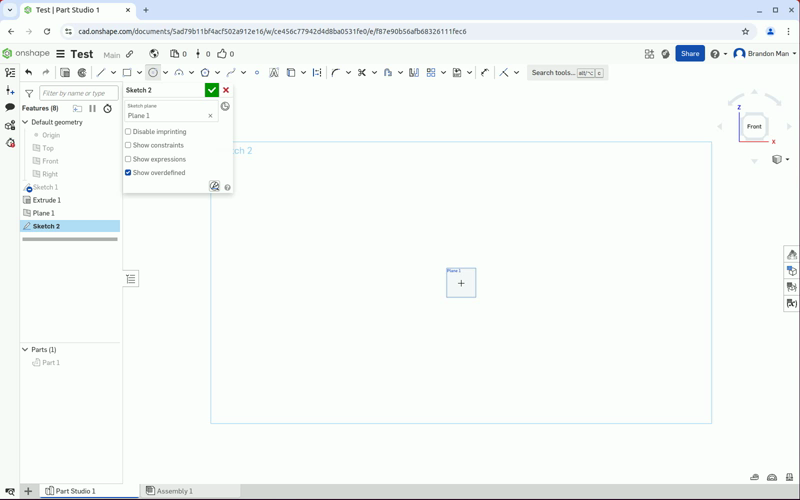
key_up(shift)
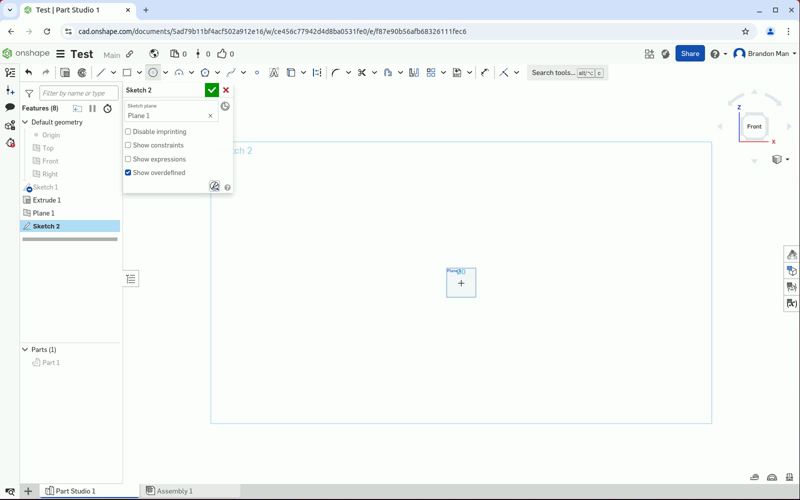
mouse_move(494, 282)
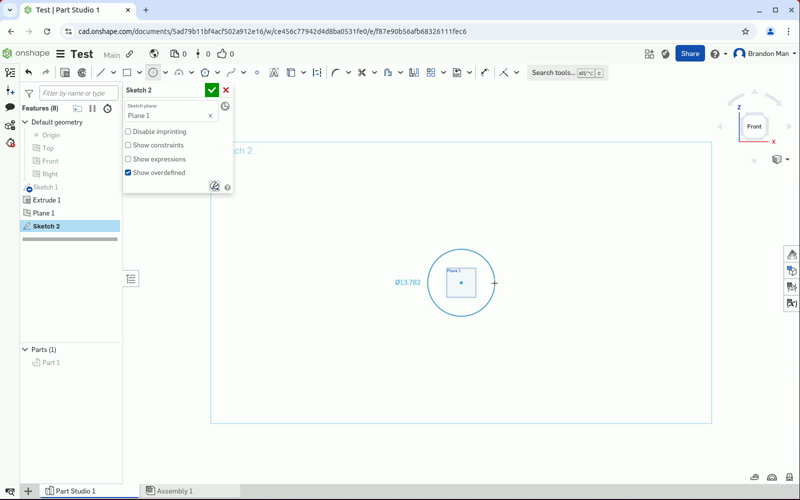
click(494, 282)
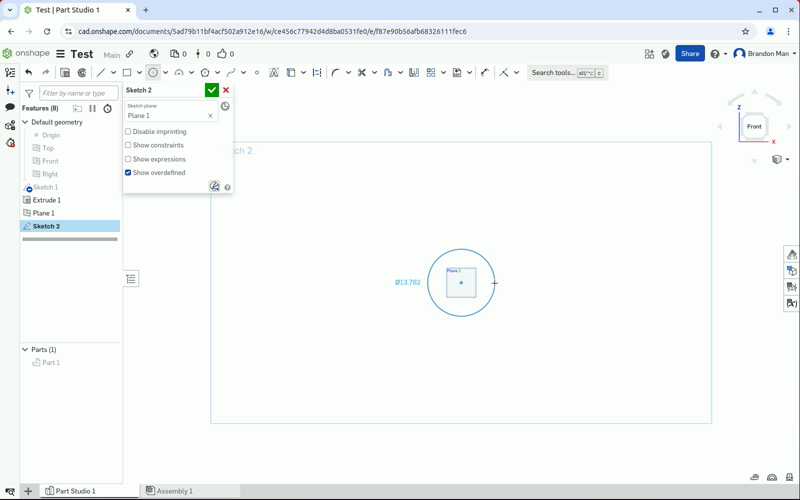
key(esc)
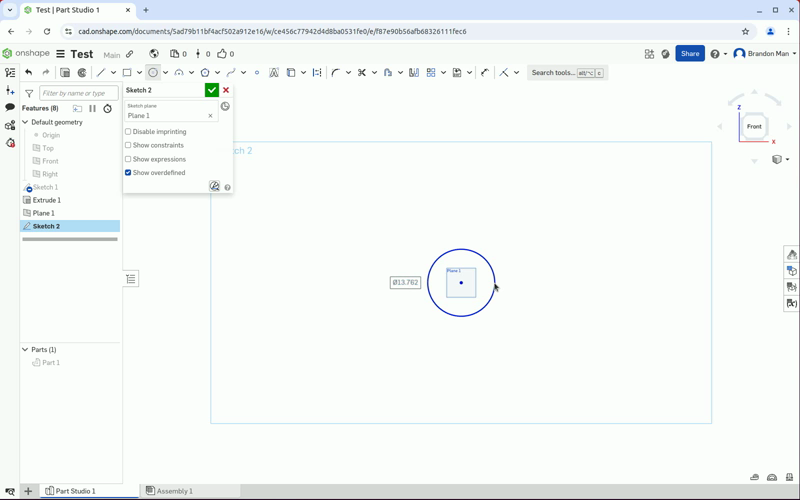
key(c)
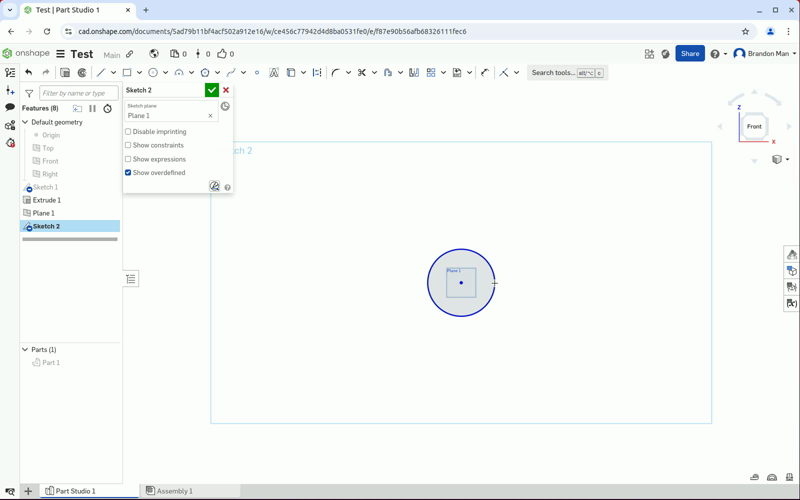
key_down(shift)
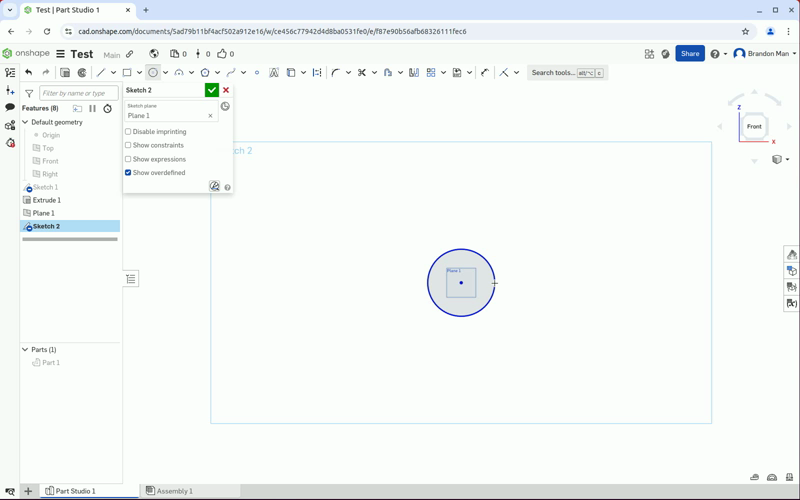
mouse_move(461, 282)
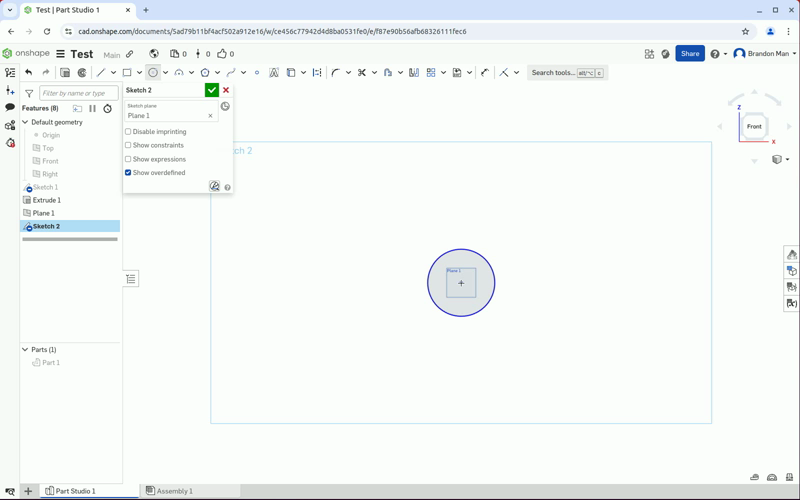
click(461, 282)
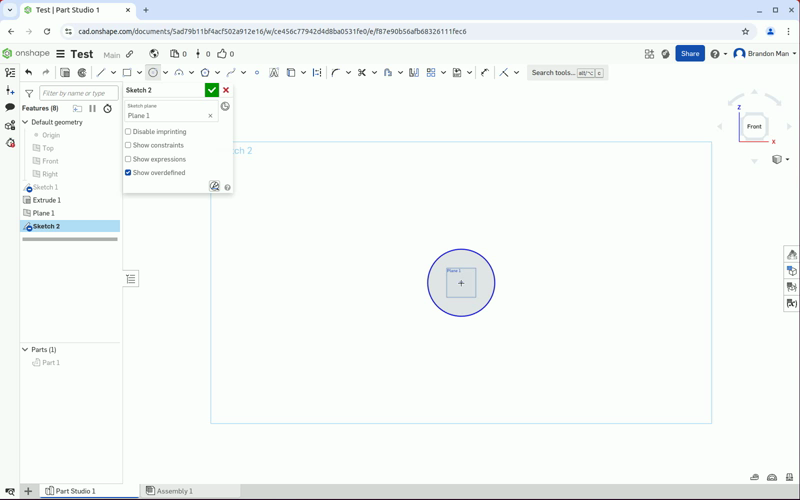
key_up(shift)
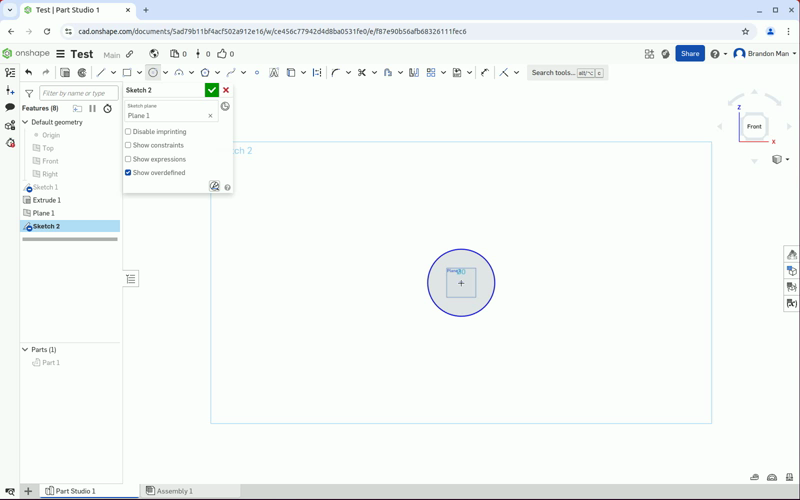
mouse_move(480, 282)
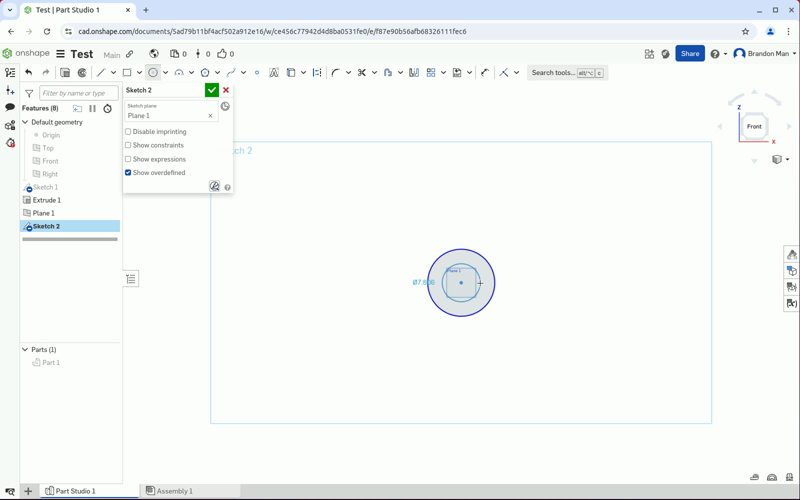
click(480, 282)
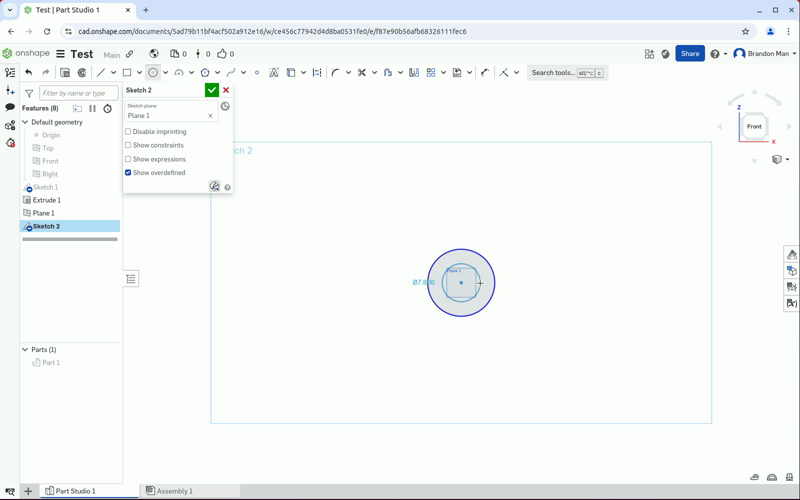
key(esc)
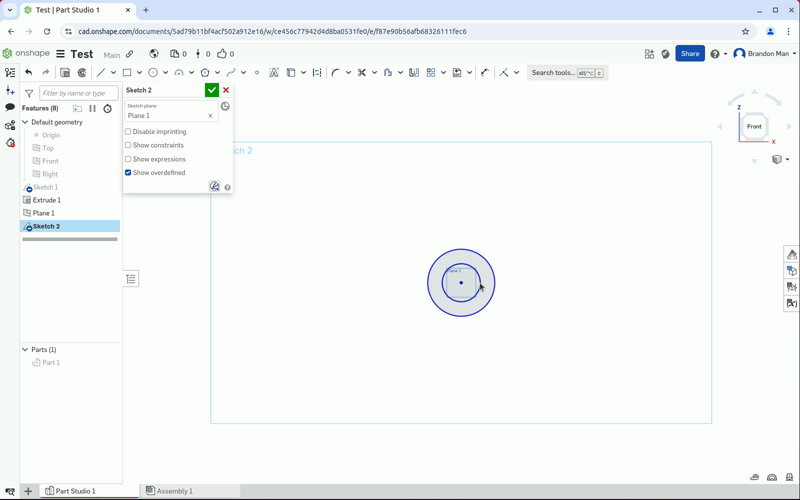
mouse_move(440, 265)
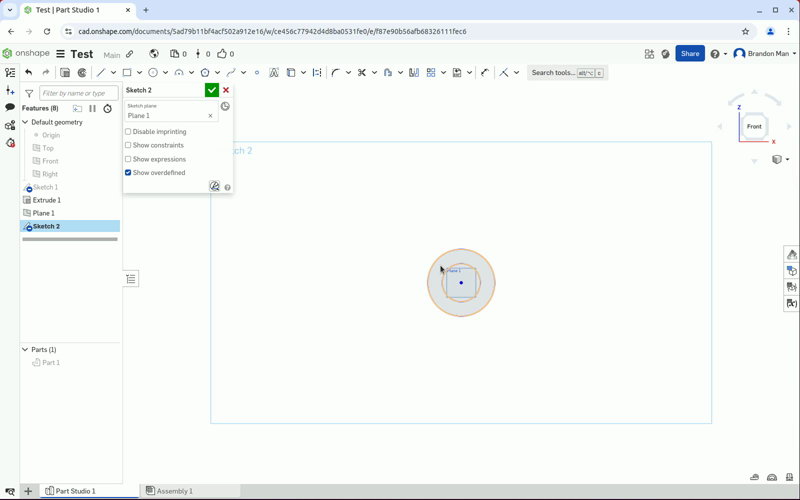
click(440, 265)
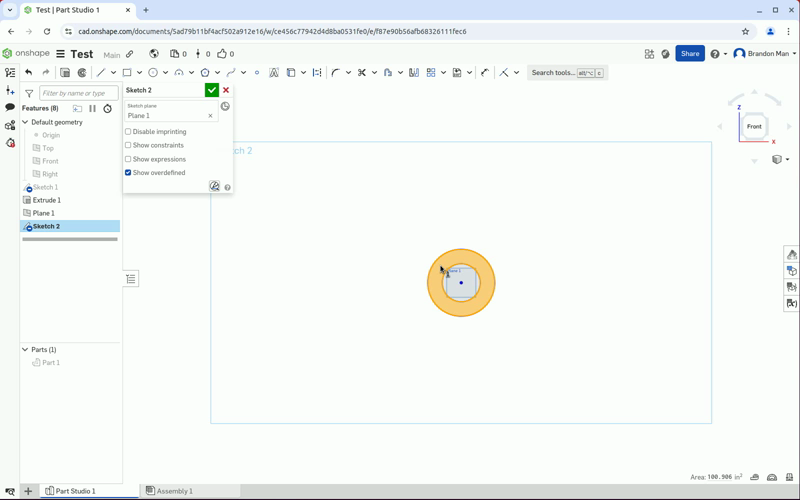
mouse_move(73, 352)
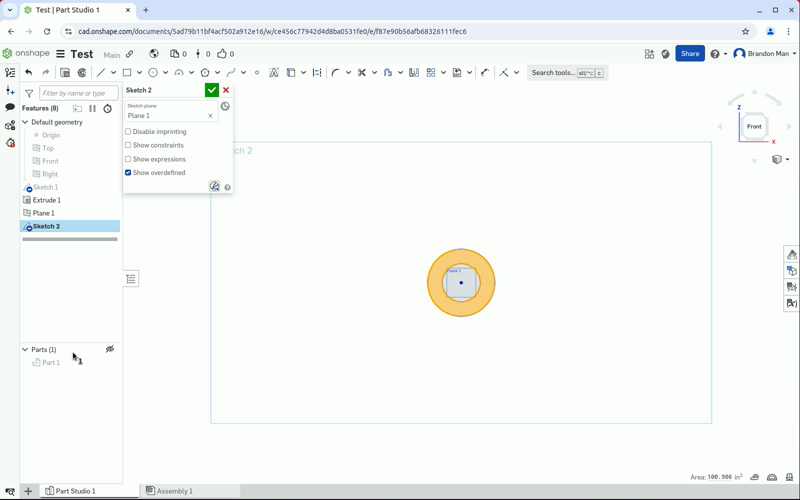
key(shift+y)
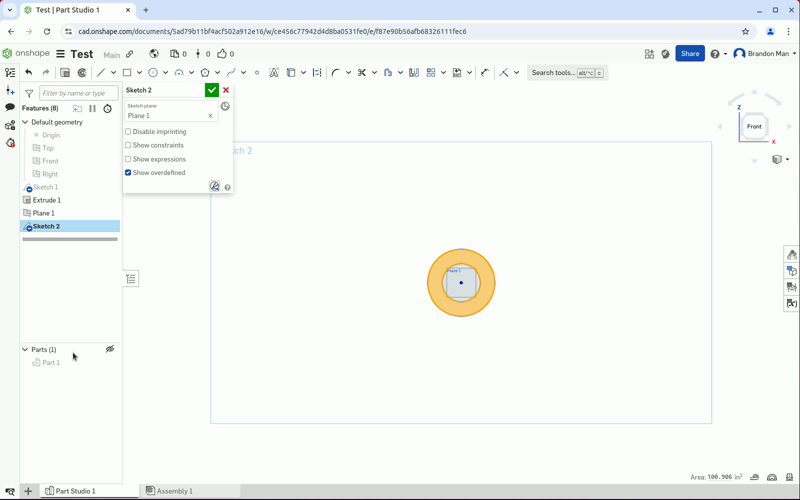
key(shift+e)
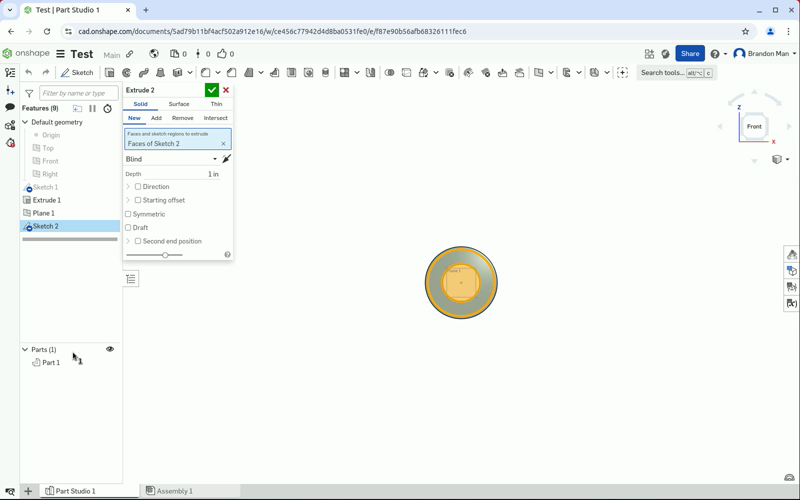
mouse_move(143, 106)
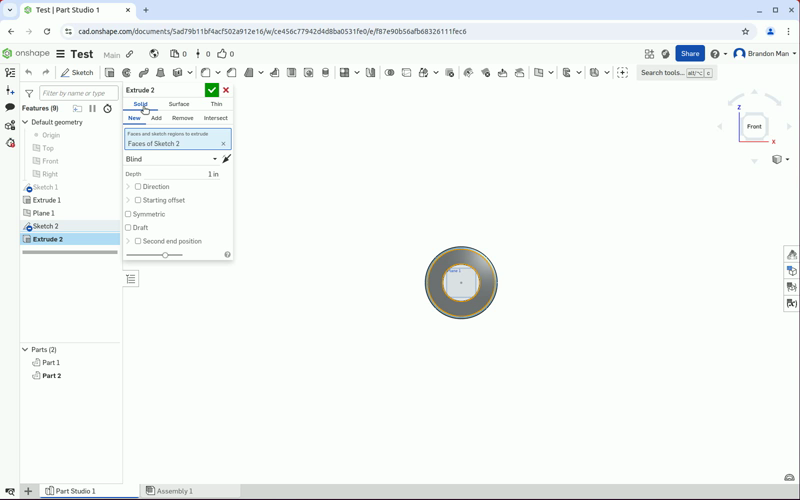
click(143, 106)
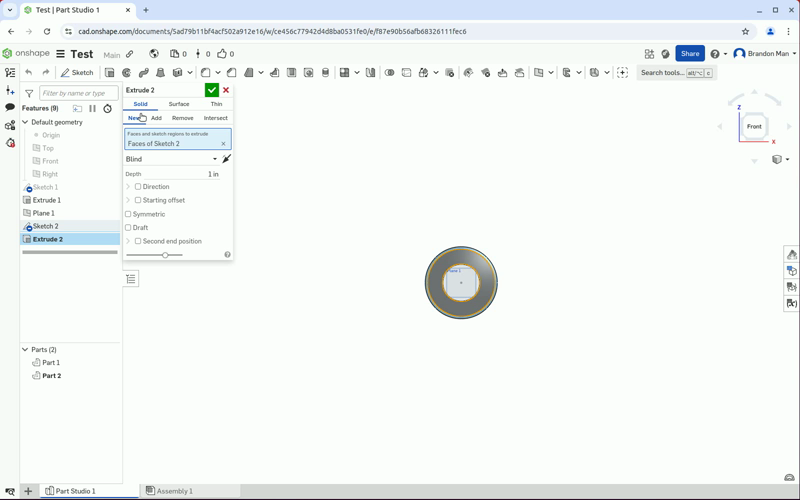
mouse_move(137, 120)
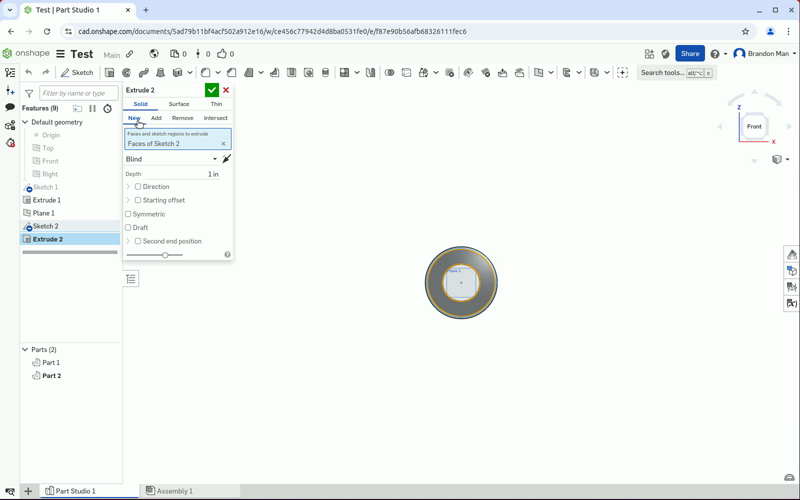
click(137, 120)
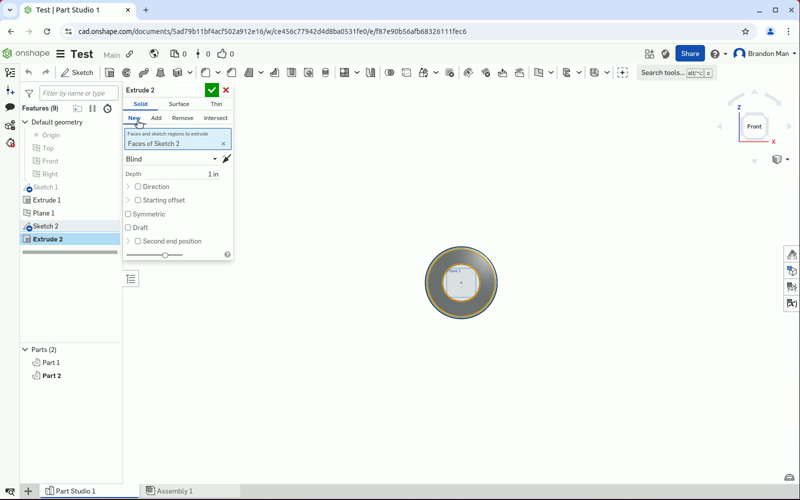
key(tab, 4)
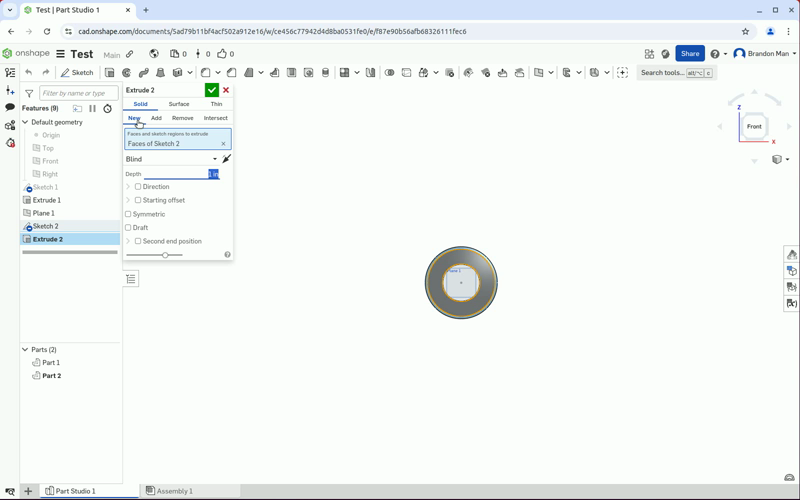
text(0.963)
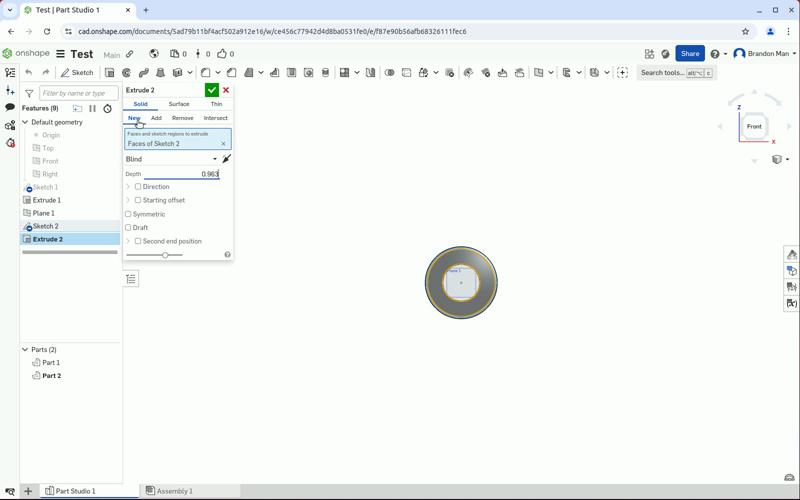
key(enter)
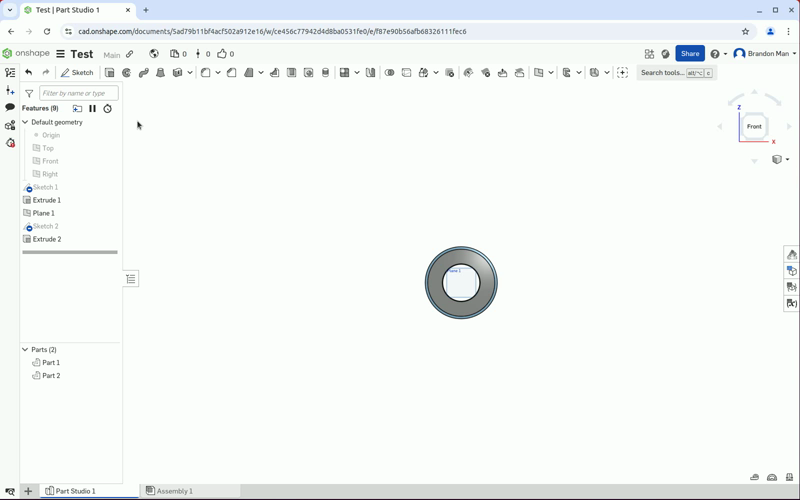
key(shift+h)
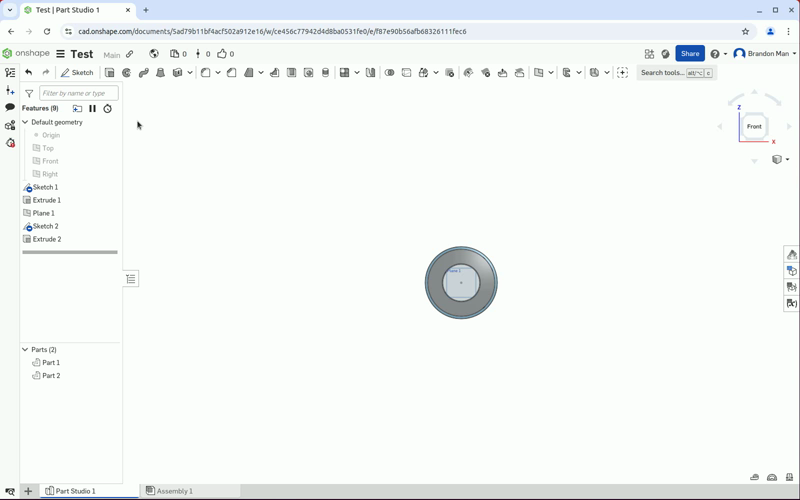
key(shift+h)
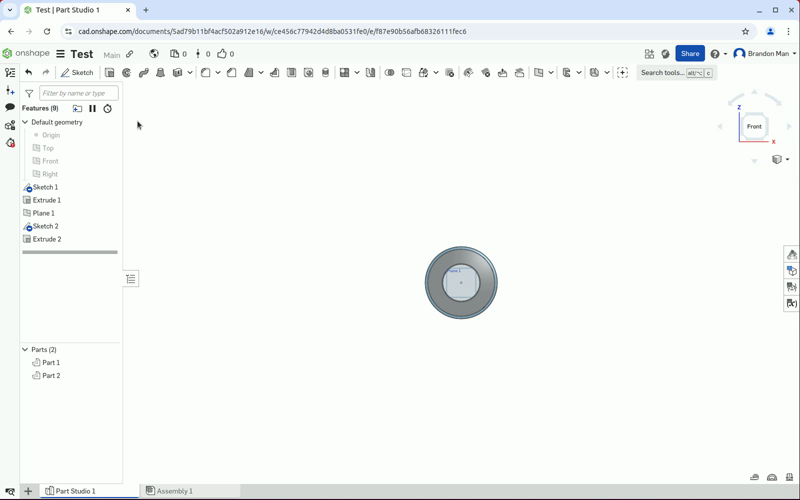
key(shift+7)
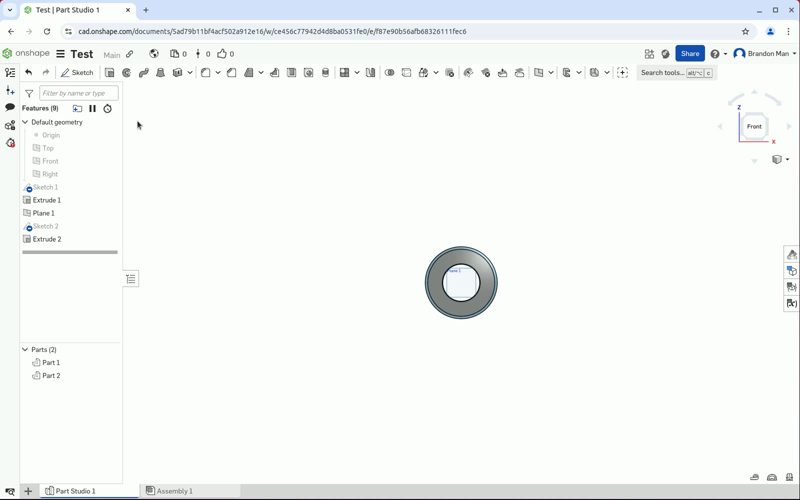
key(left, 2)
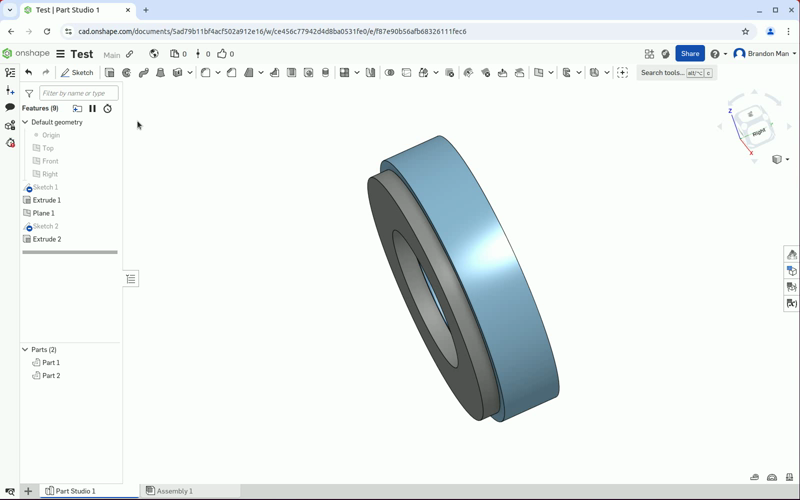
key(down, 2)
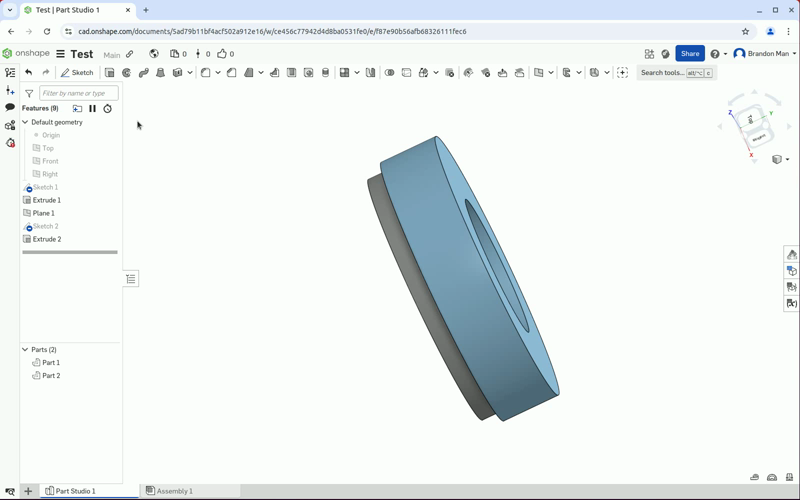
key(up, 2)
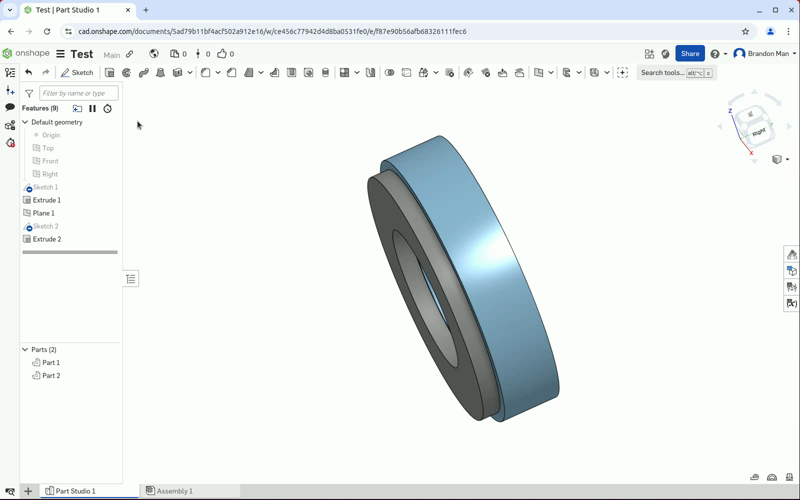
key(right, 2)
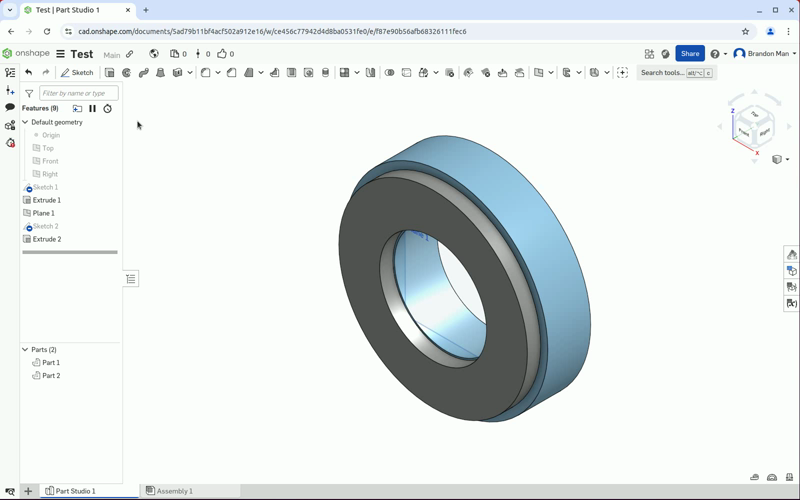
mouse_move(73, 189)
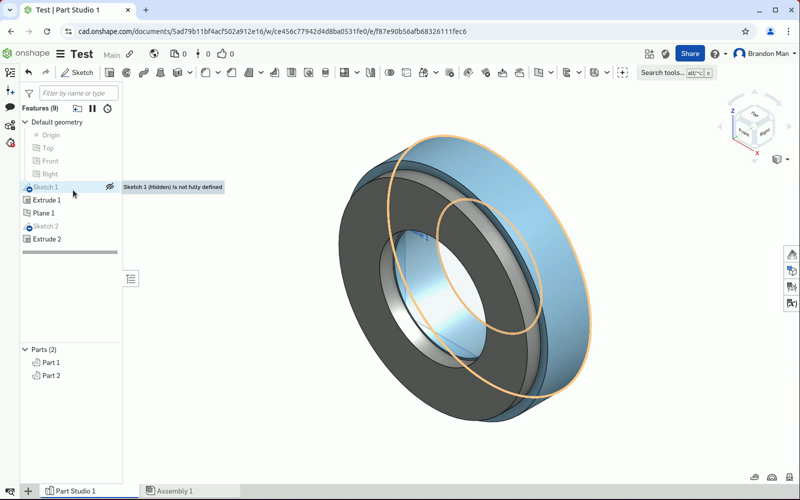
click(73, 189)